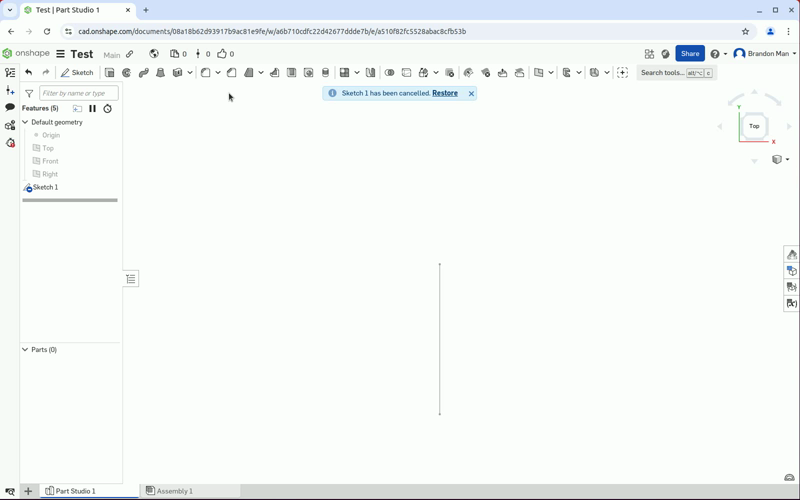
key(shift+h)
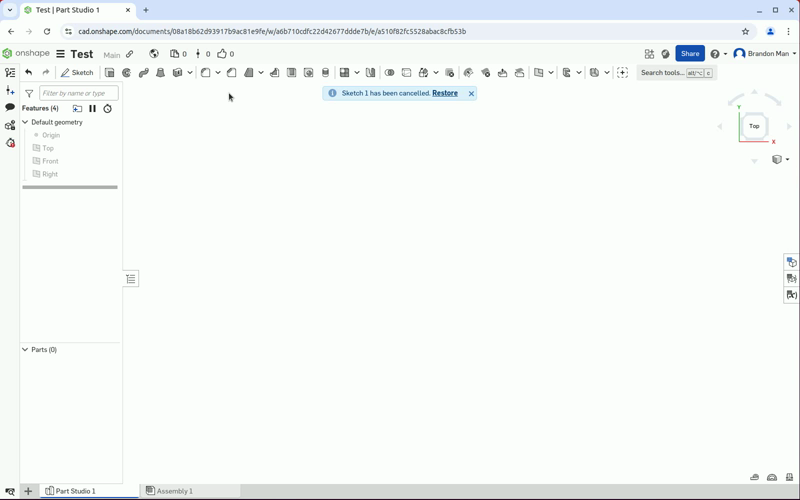
mouse_move(73, 352)
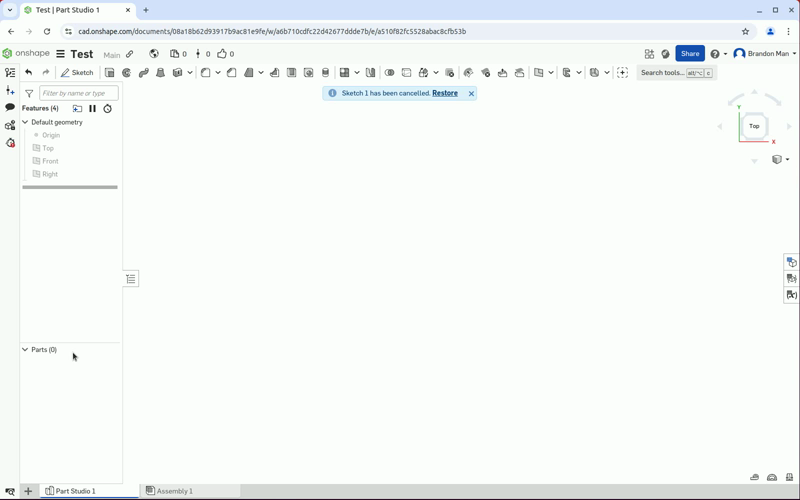
key(y)
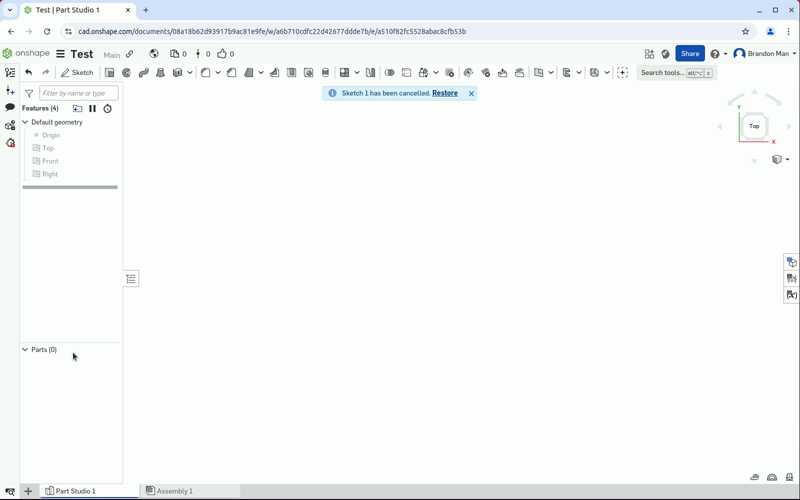
key(shift+p)
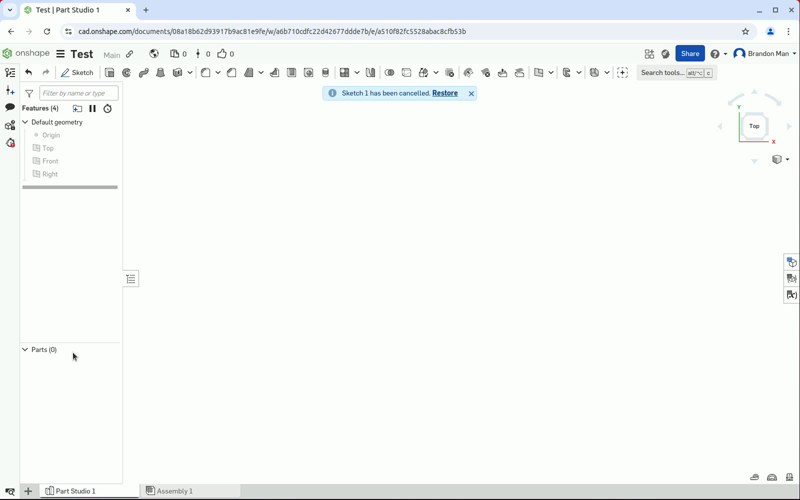
key(space)
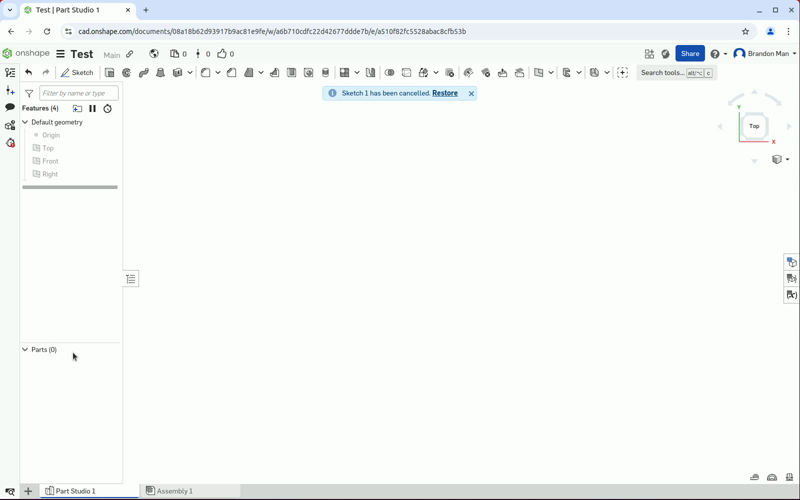
key_down(shift)
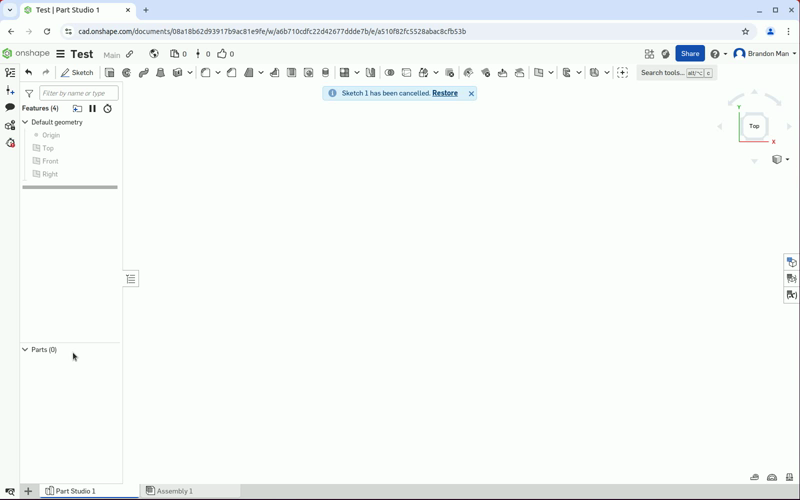
key(up)
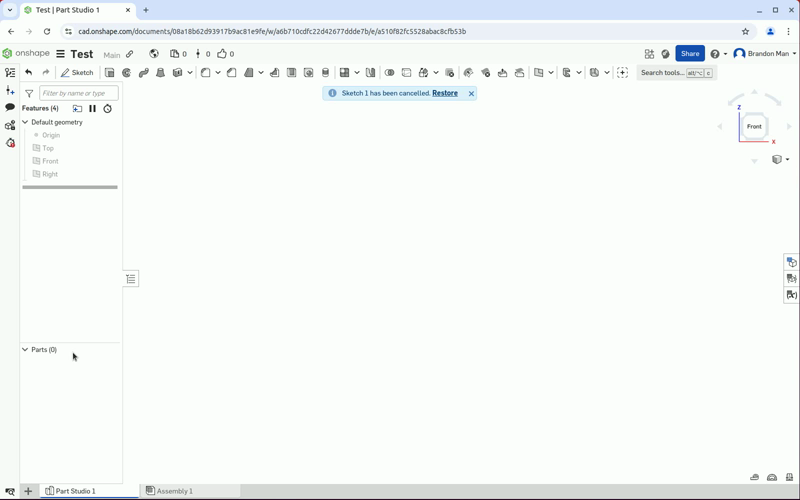
key_up(shift)
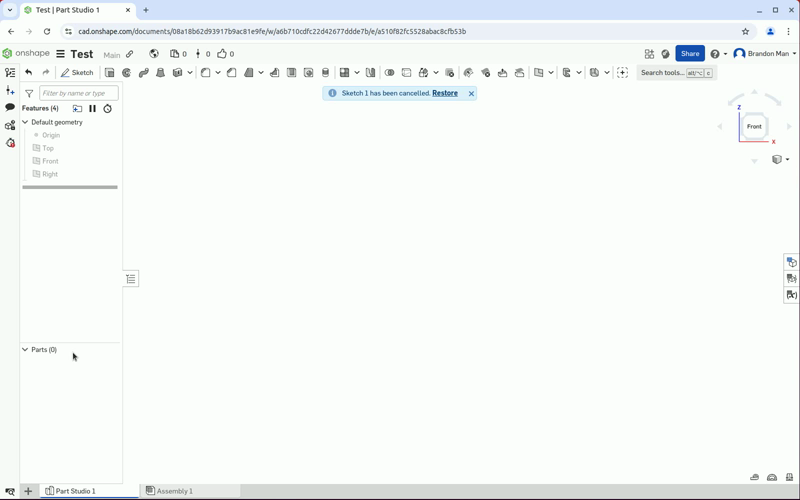
mouse_move(73, 352)
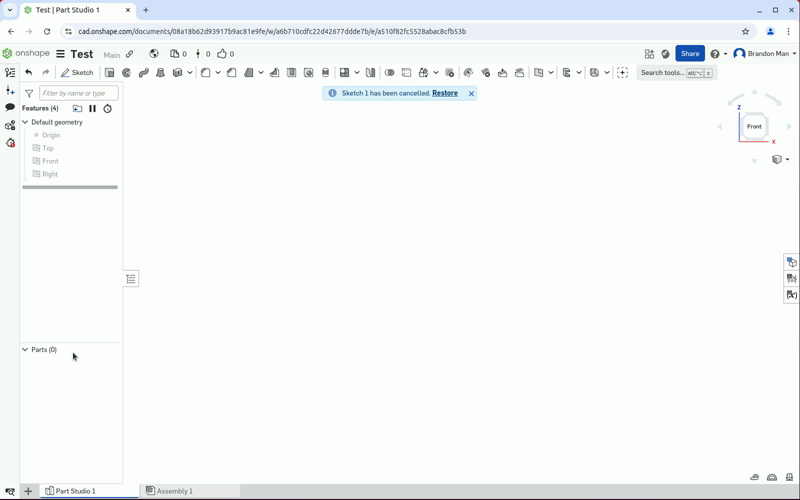
key(shift+y)
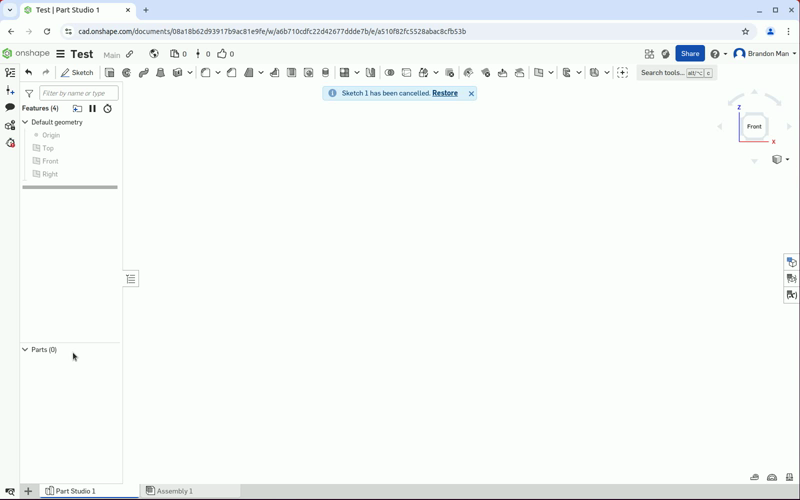
key(shift+s)
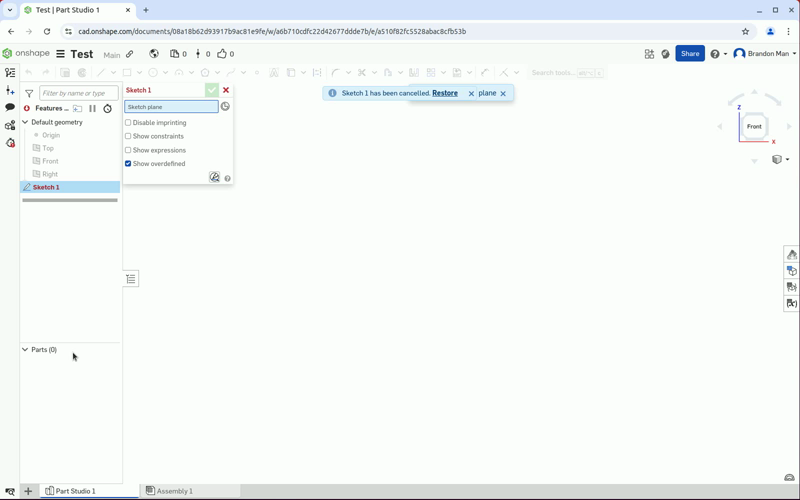
mouse_move(73, 163)
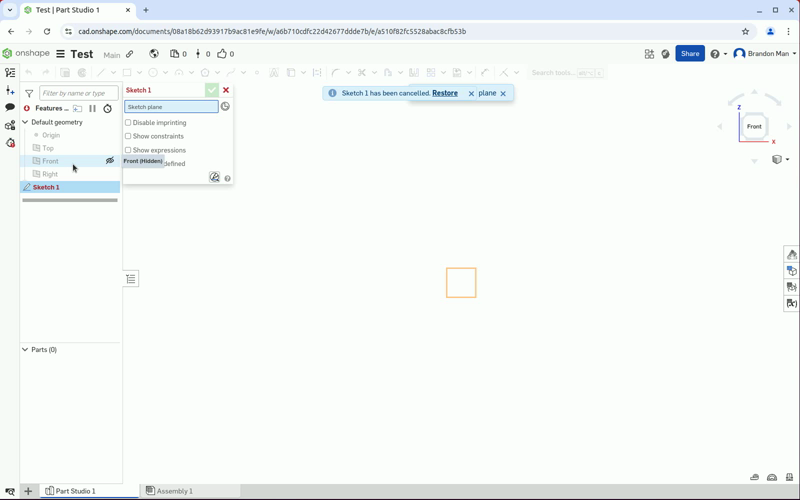
click(73, 163)
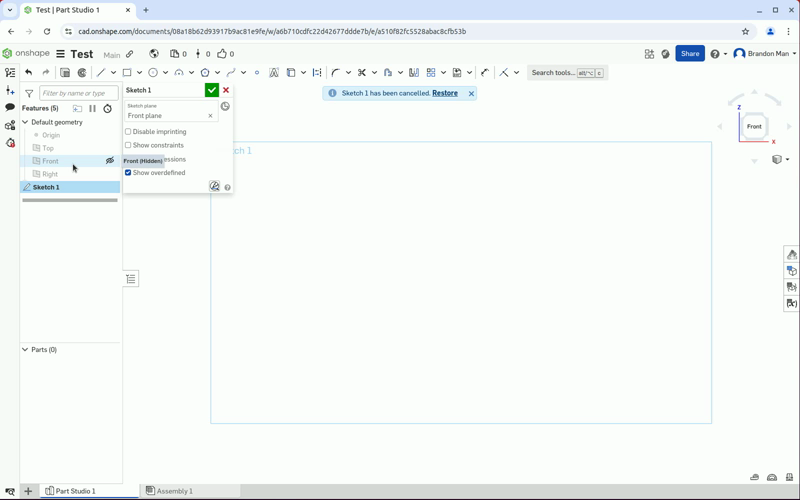
mouse_move(73, 352)
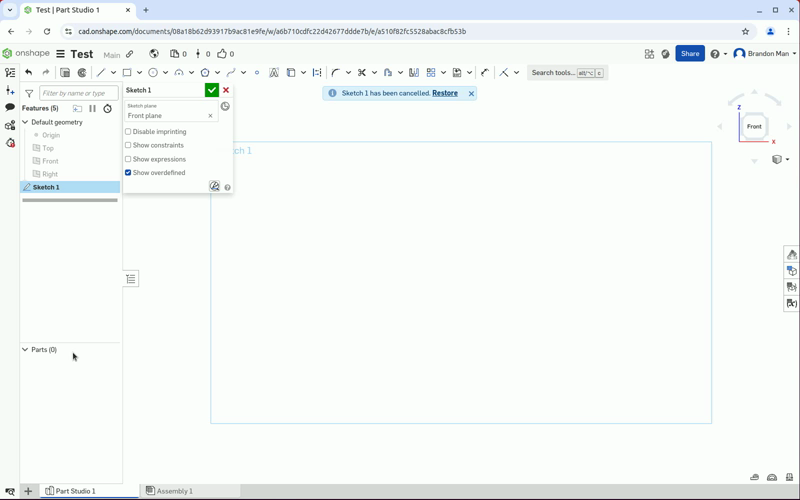
key(y)
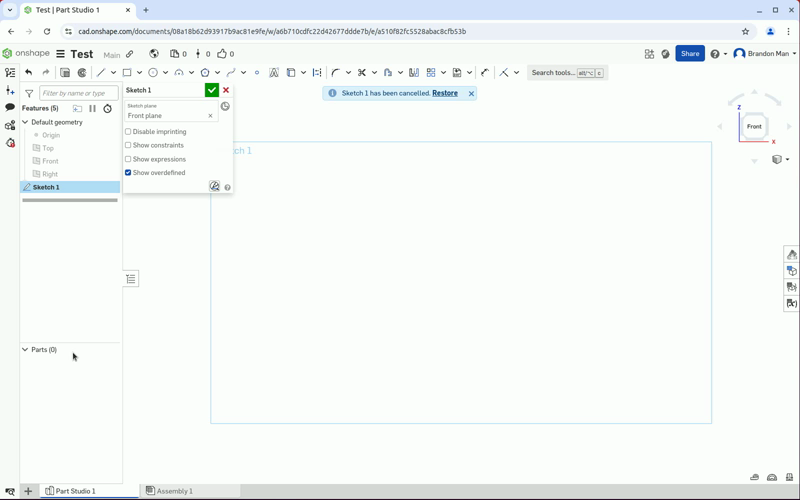
key(l)
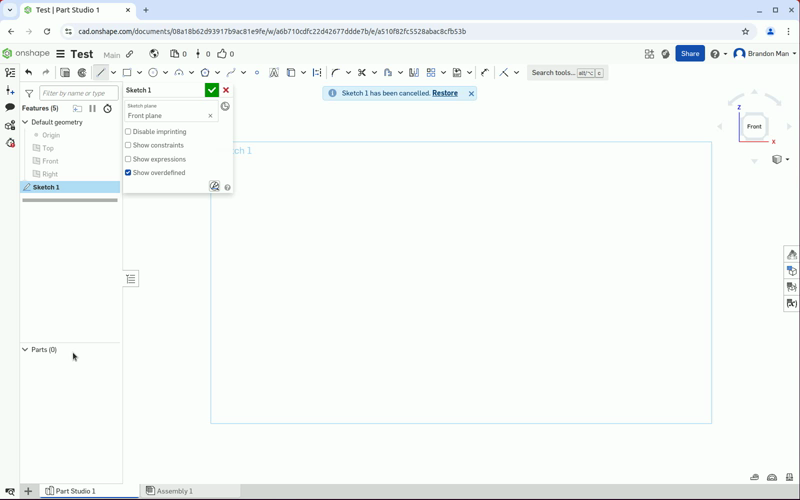
key_down(shift)
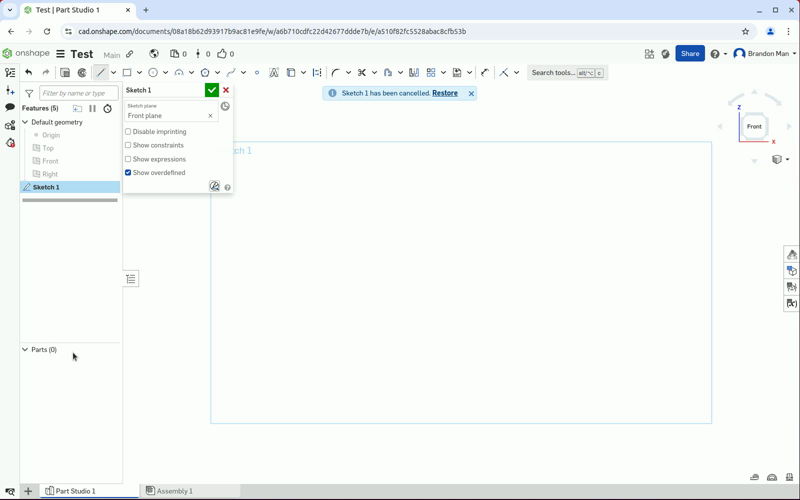
mouse_move(359, 379)
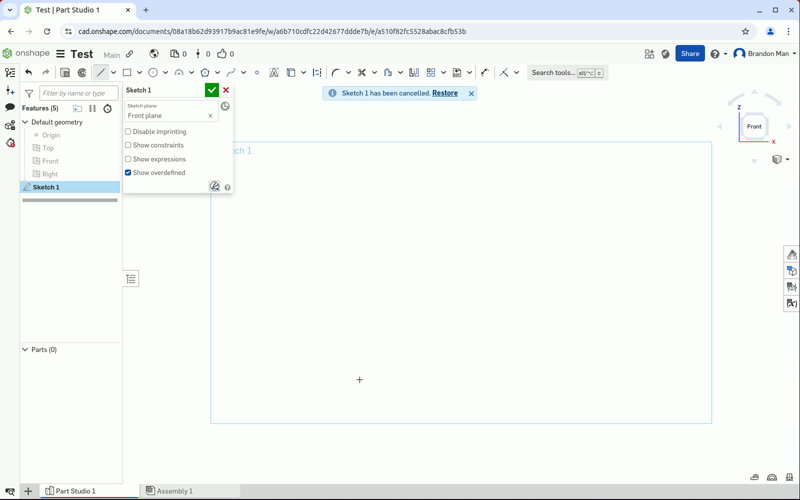
click(359, 379)
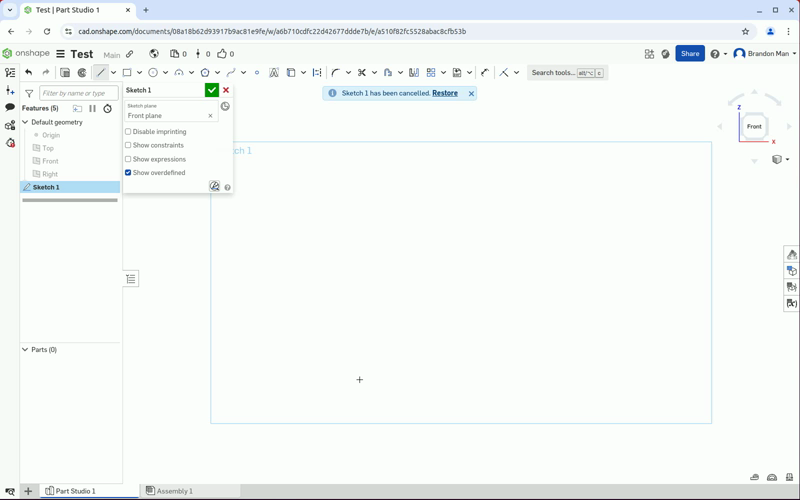
key_up(shift)
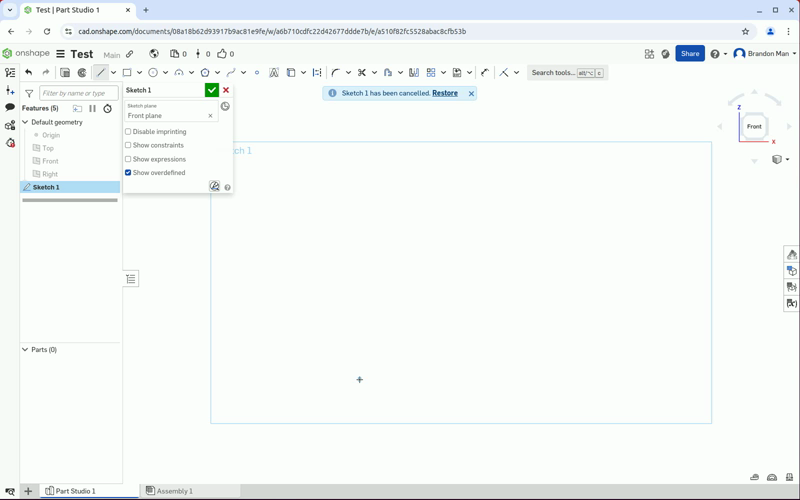
key_down(shift)
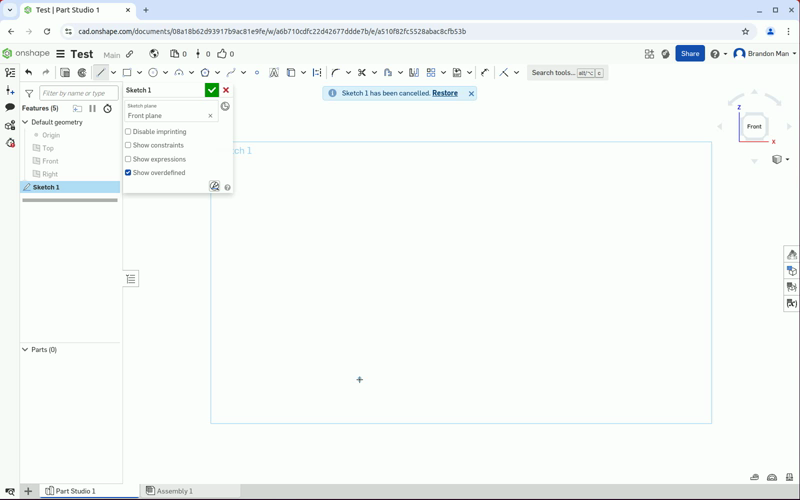
mouse_move(572, 379)
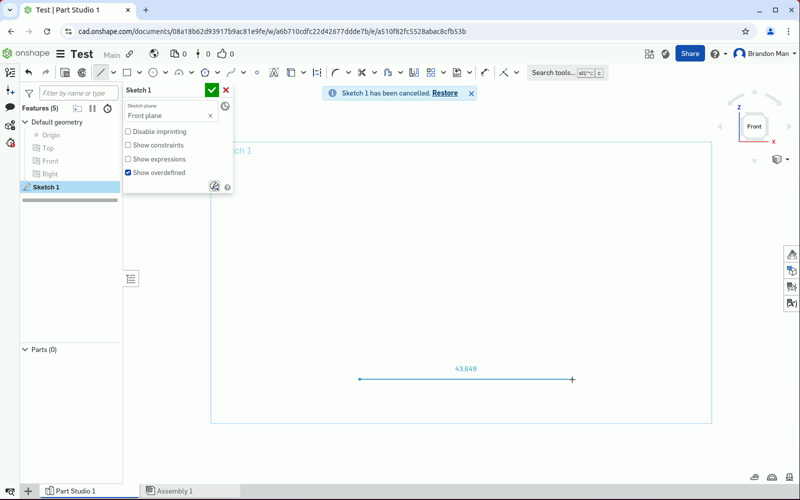
click(572, 379)
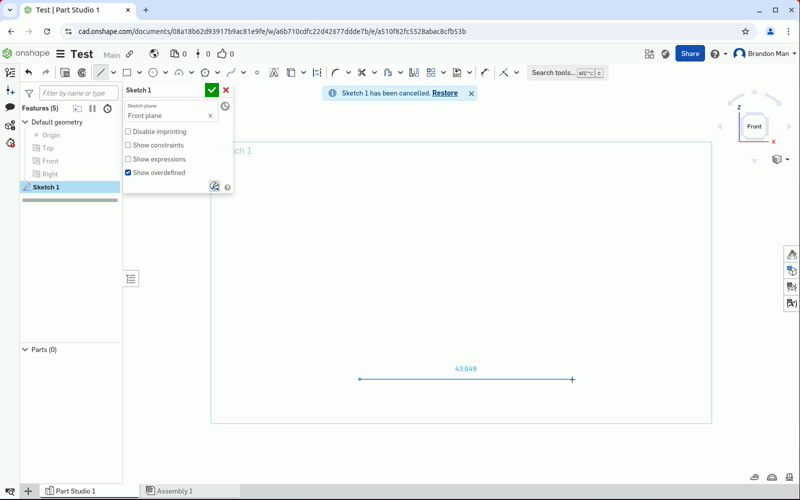
key_up(shift)
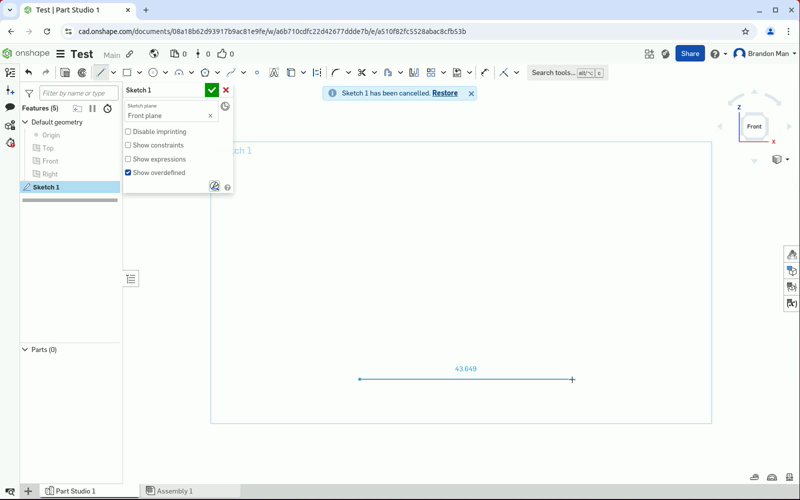
key_down(shift)
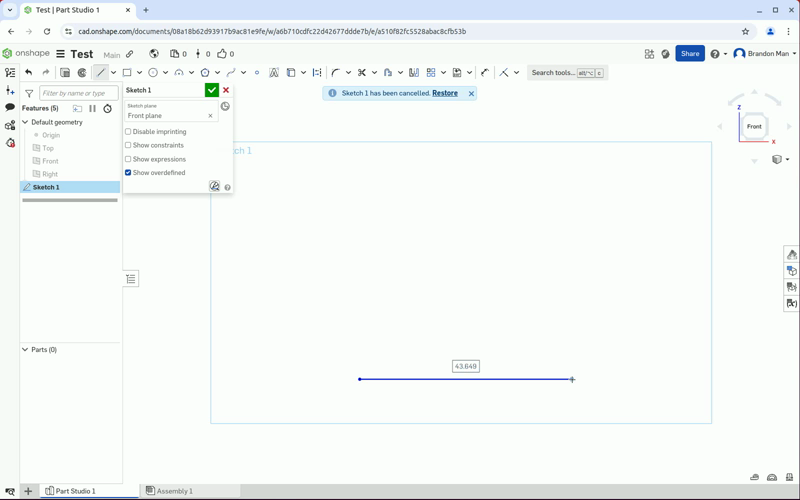
mouse_move(572, 175)
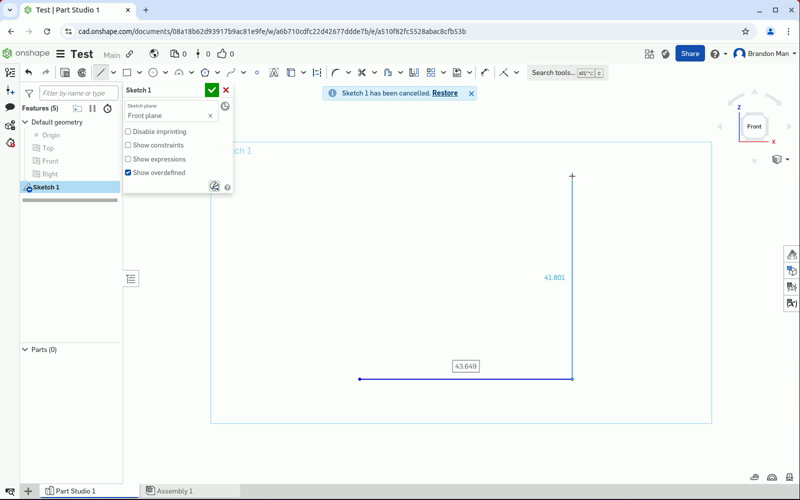
click(572, 175)
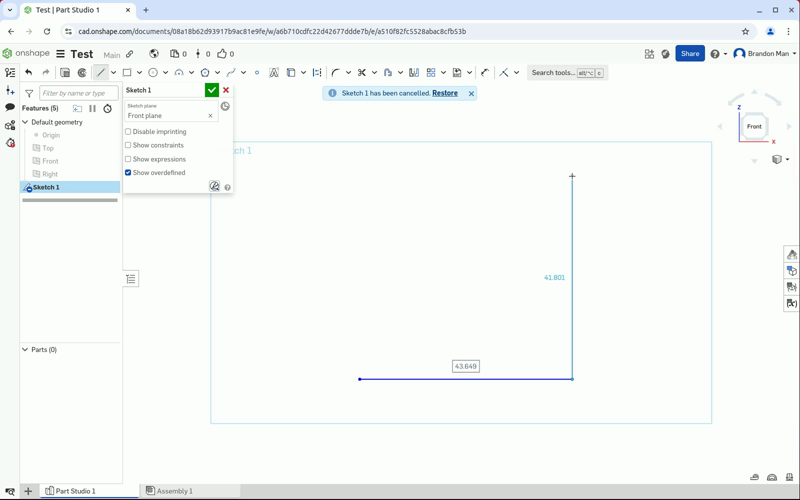
key_up(shift)
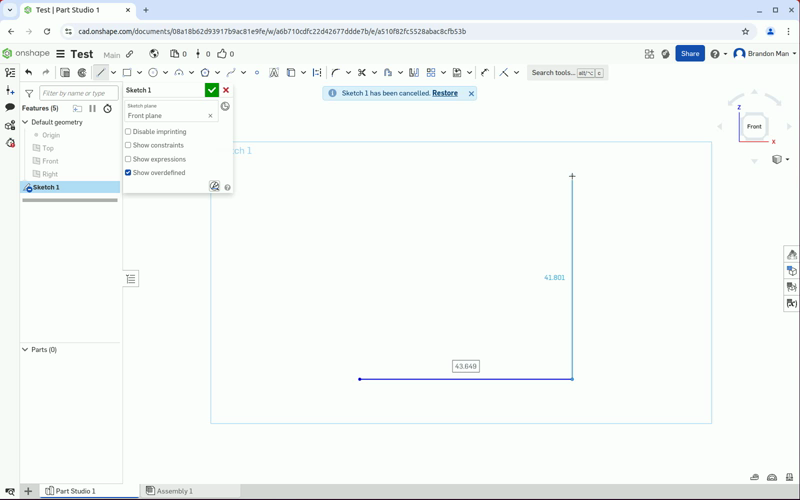
key_down(shift)
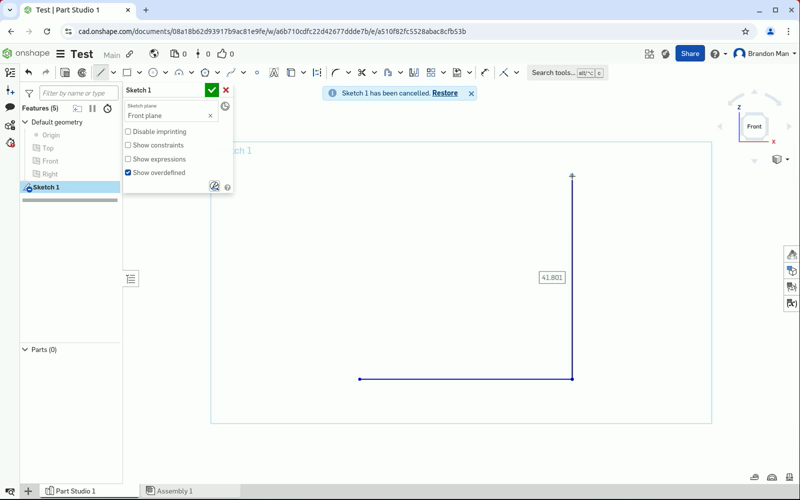
mouse_move(359, 175)
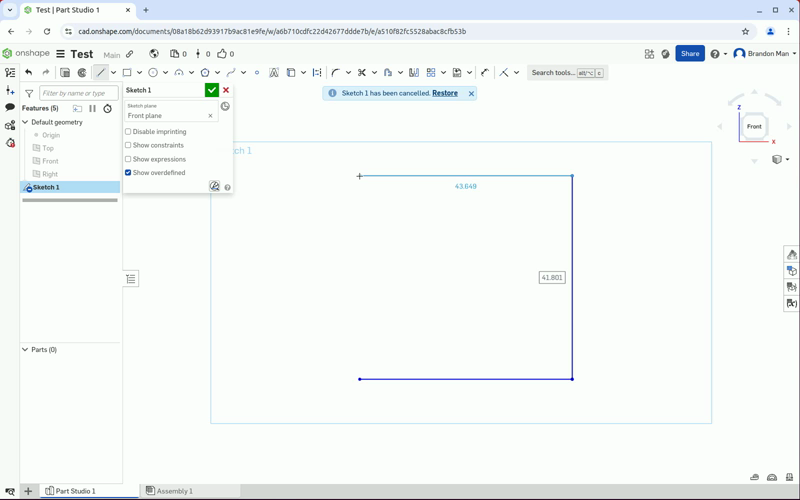
click(359, 175)
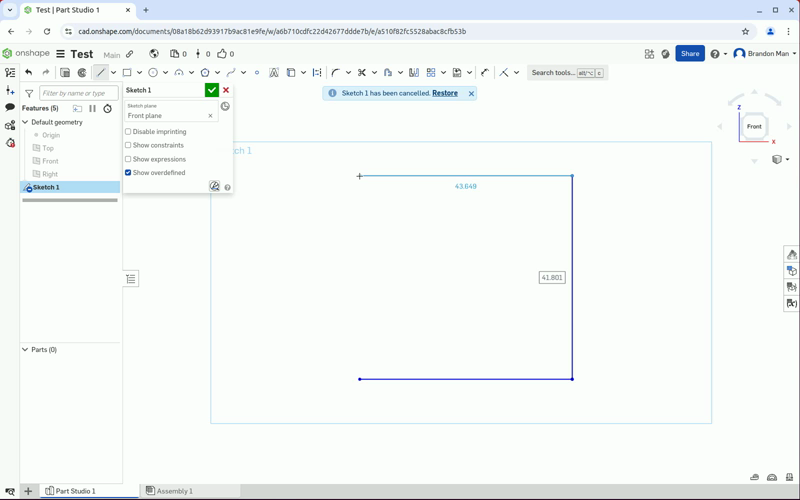
key_up(shift)
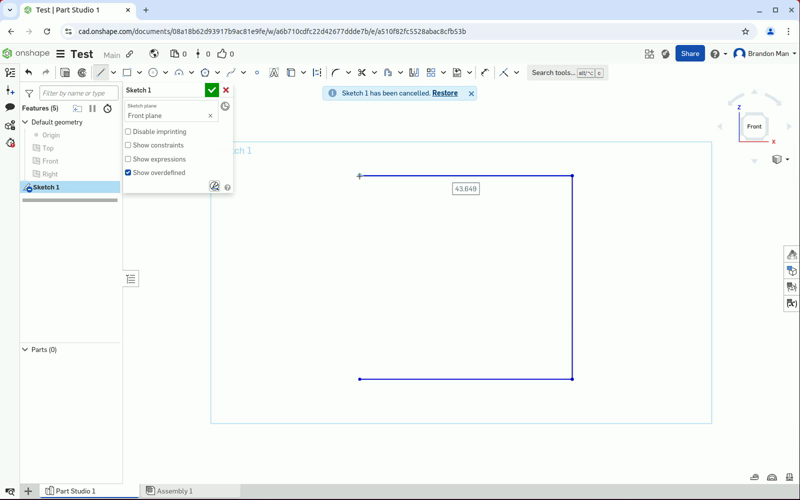
key_down(shift)
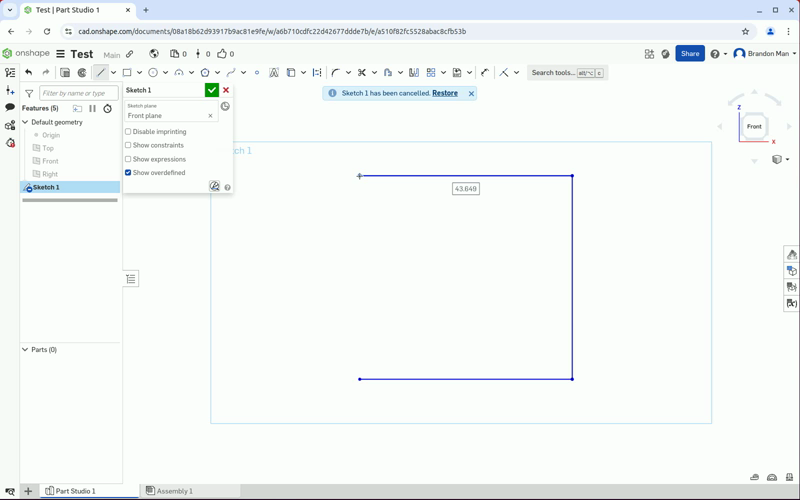
mouse_move(359, 379)
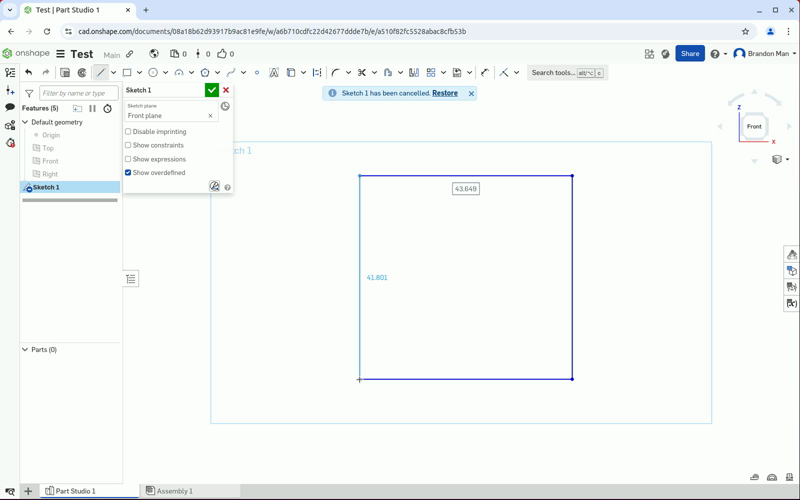
key_up(shift)
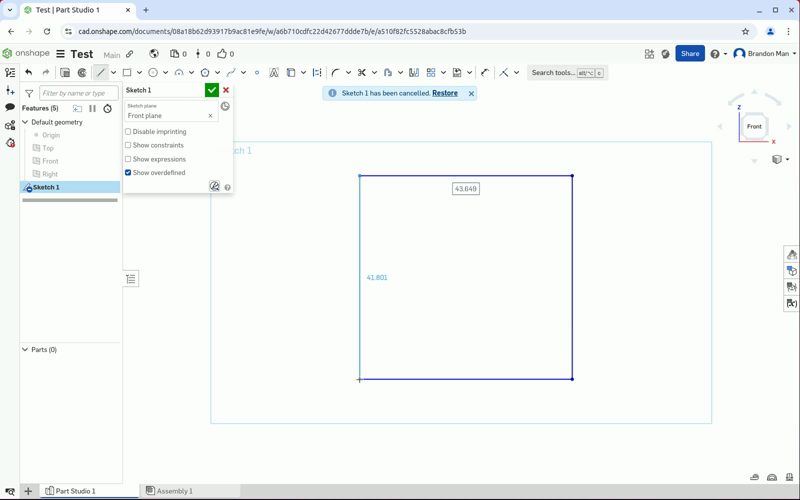
click(359, 379)
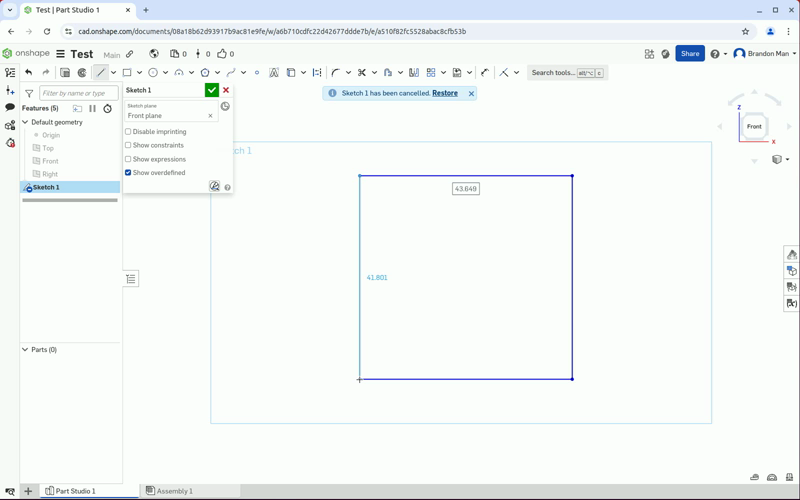
key(esc)
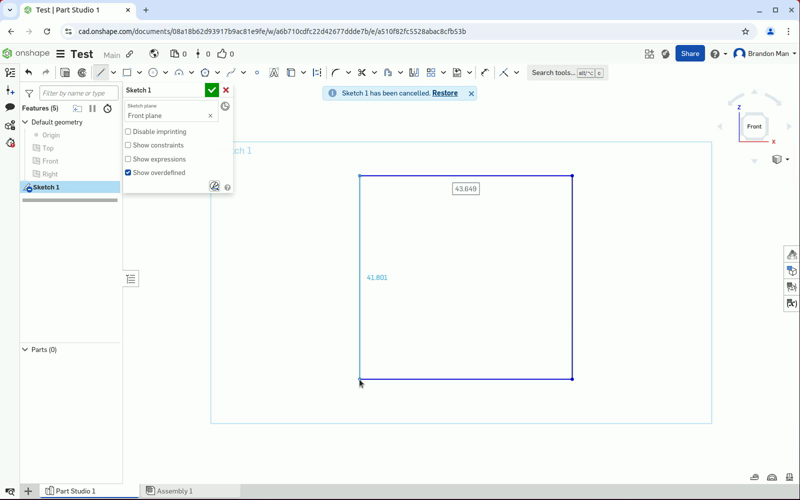
key(l)
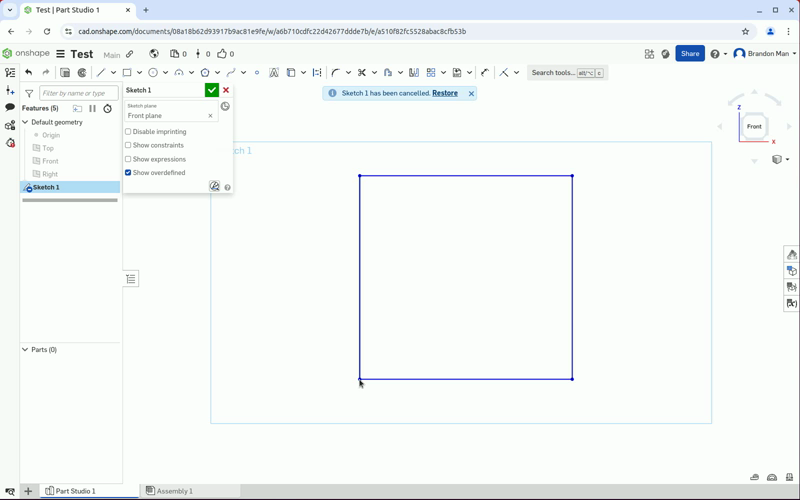
key_down(shift)
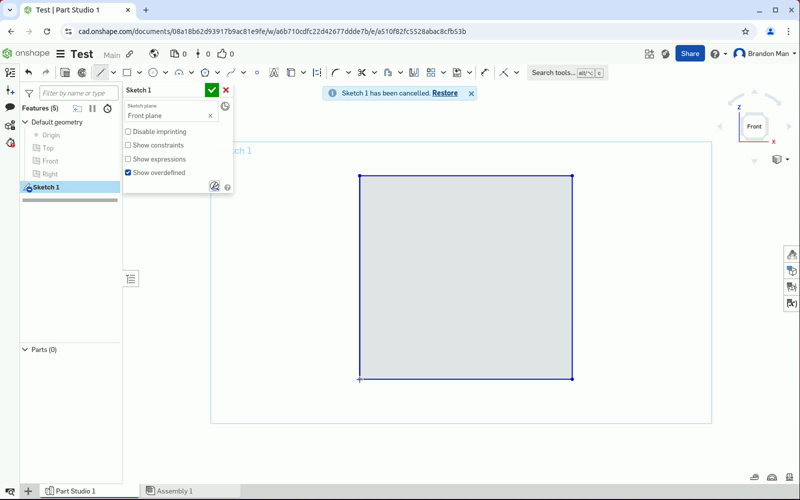
mouse_move(384, 363)
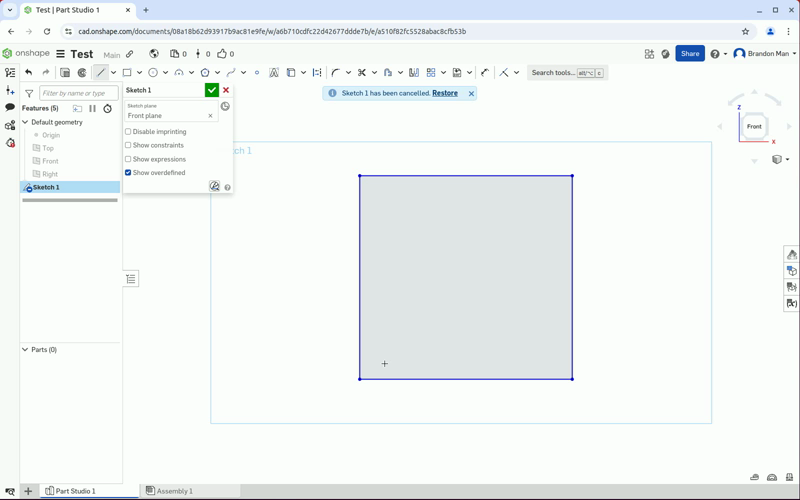
click(384, 363)
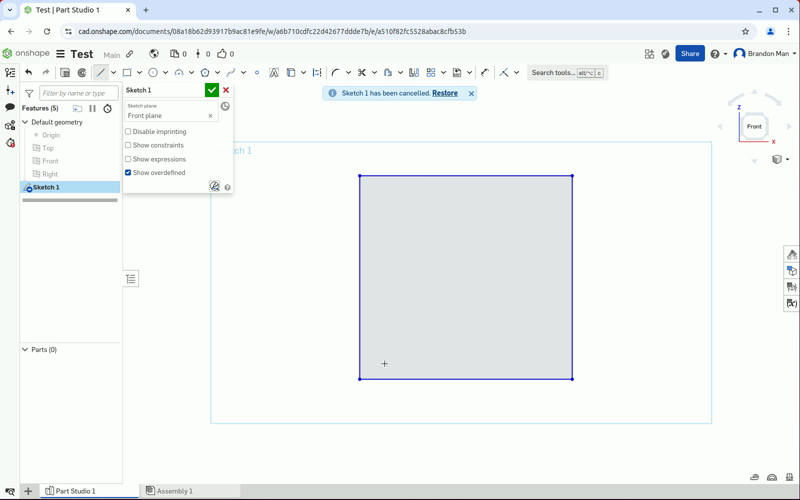
key_up(shift)
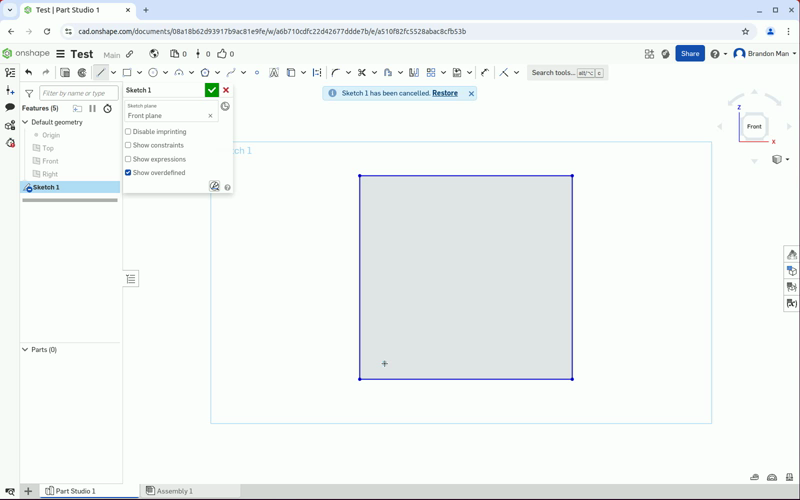
key_down(shift)
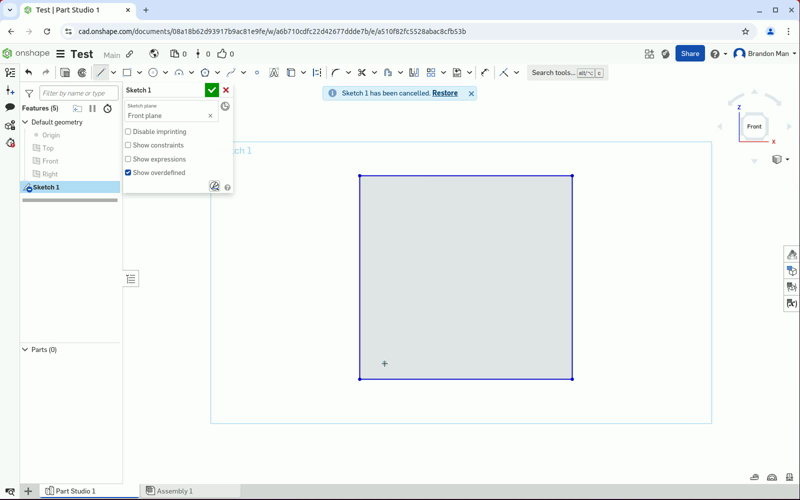
mouse_move(552, 363)
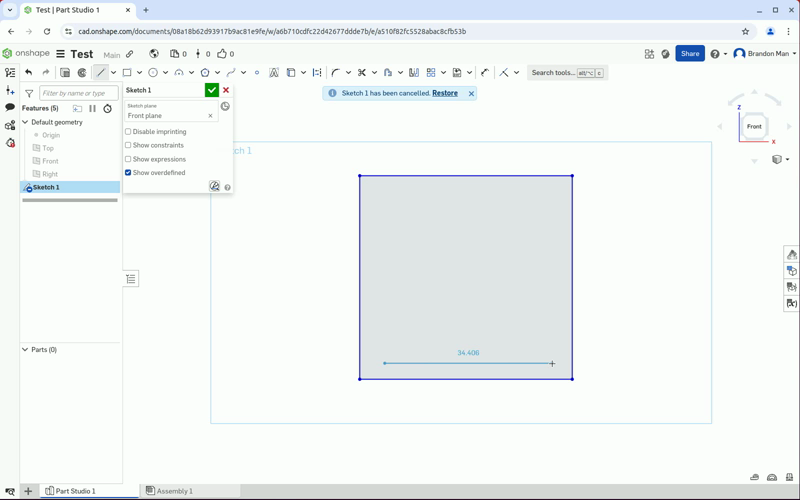
click(552, 363)
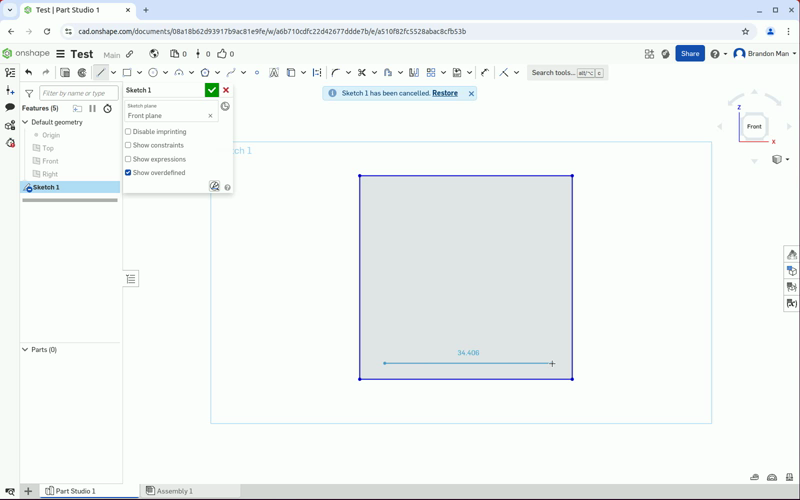
key_up(shift)
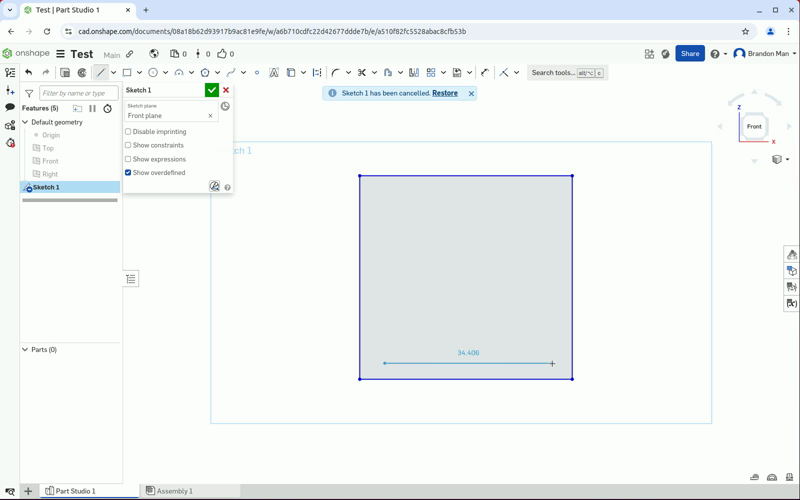
key_down(shift)
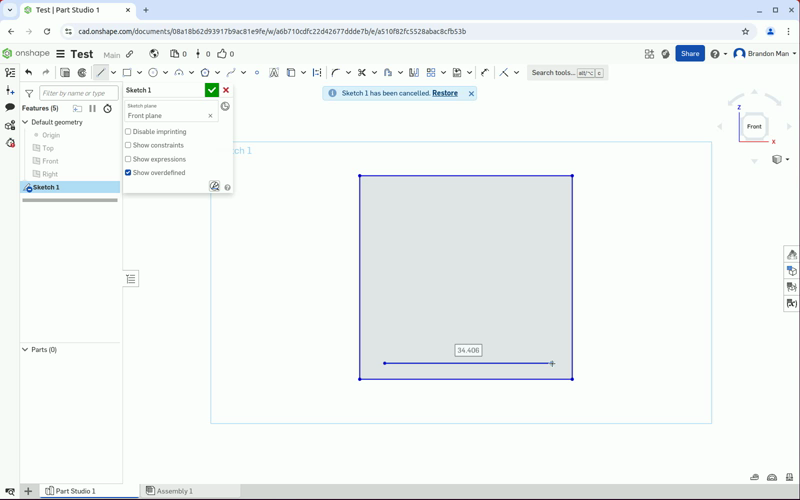
mouse_move(552, 198)
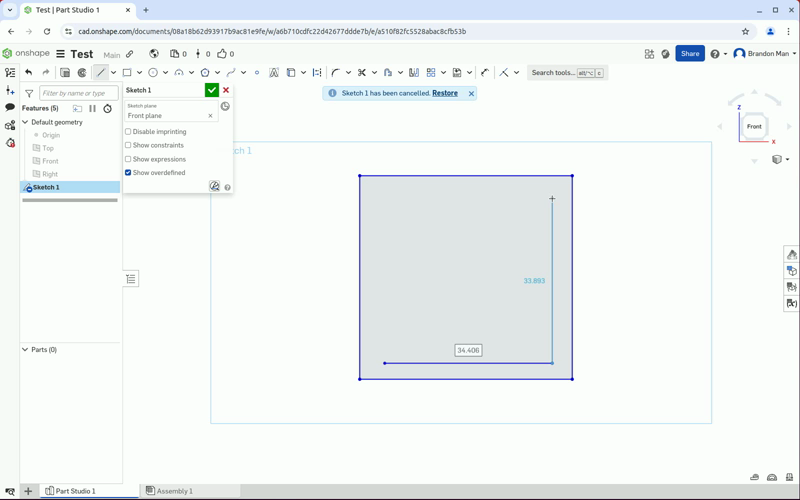
click(552, 198)
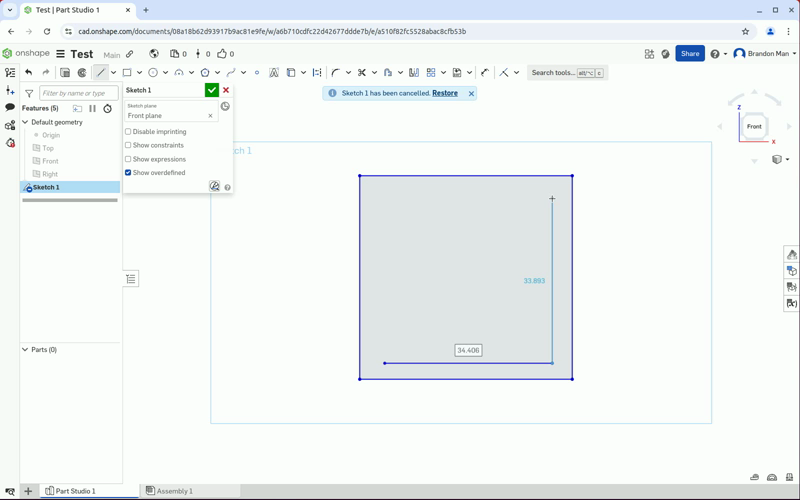
key_up(shift)
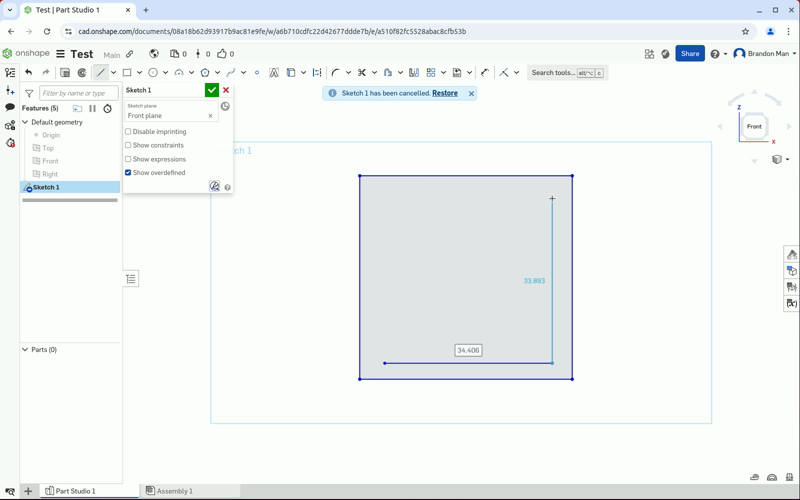
key_down(shift)
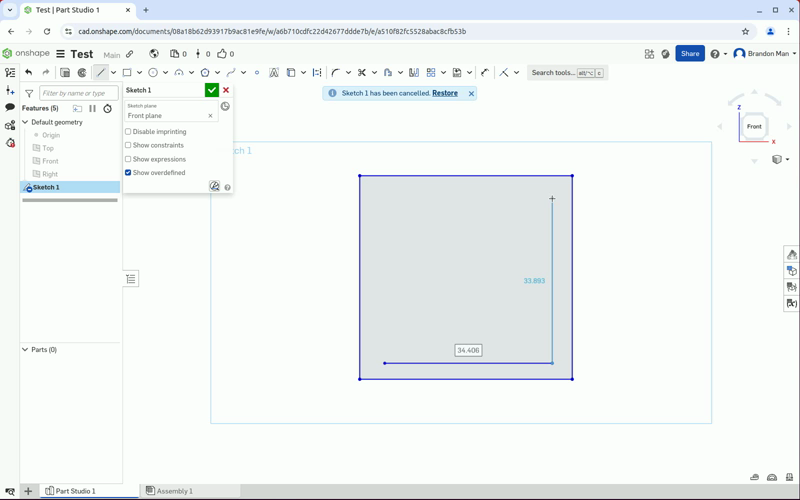
mouse_move(384, 198)
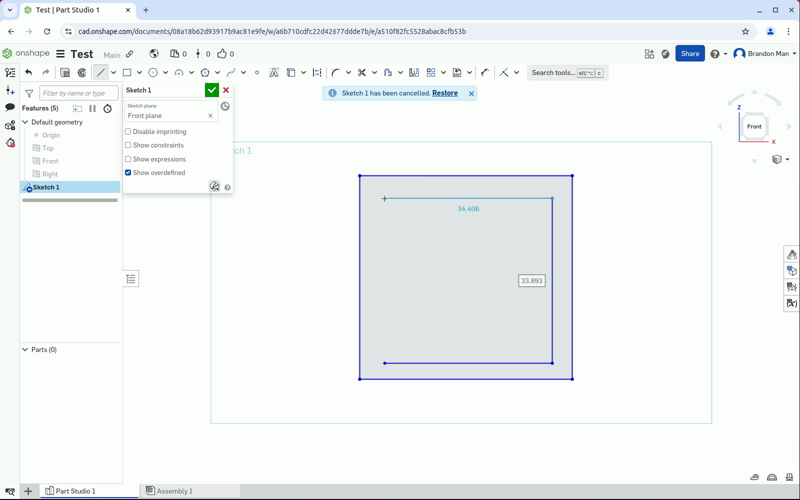
click(384, 198)
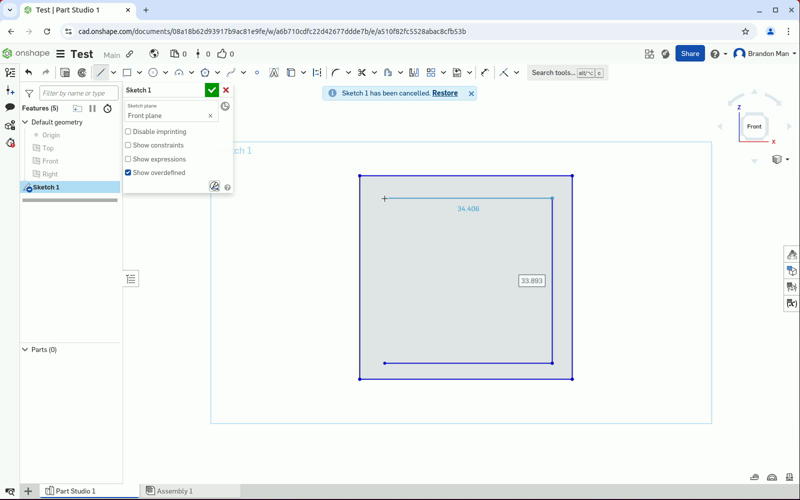
key_up(shift)
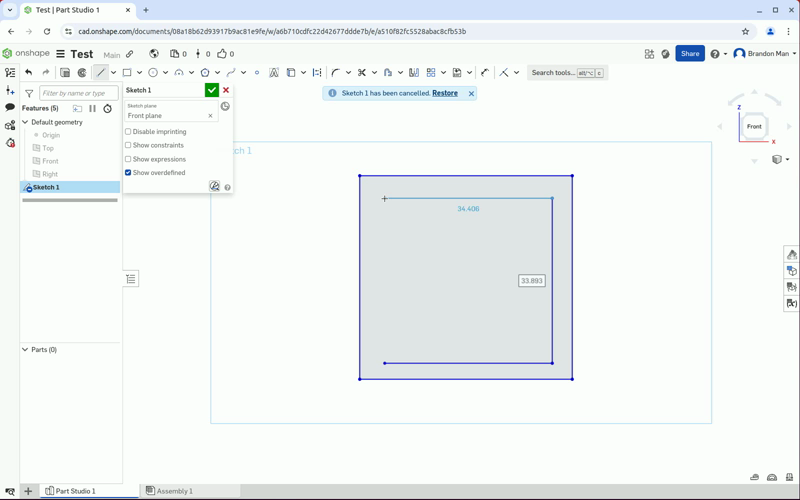
key_down(shift)
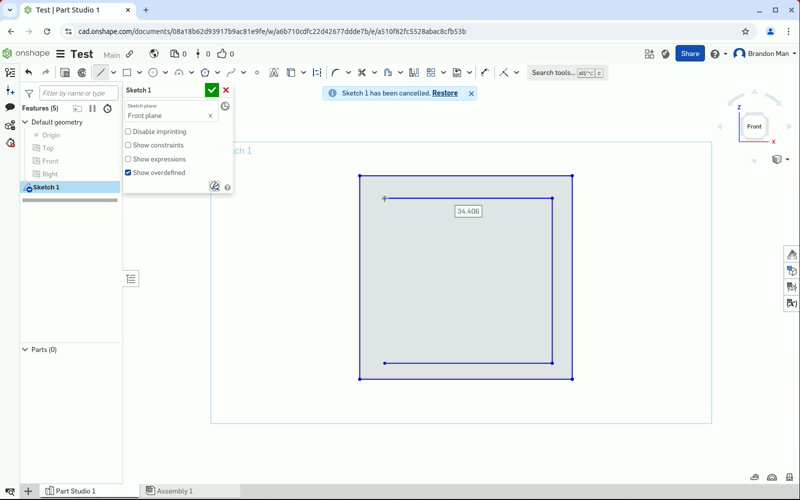
mouse_move(384, 363)
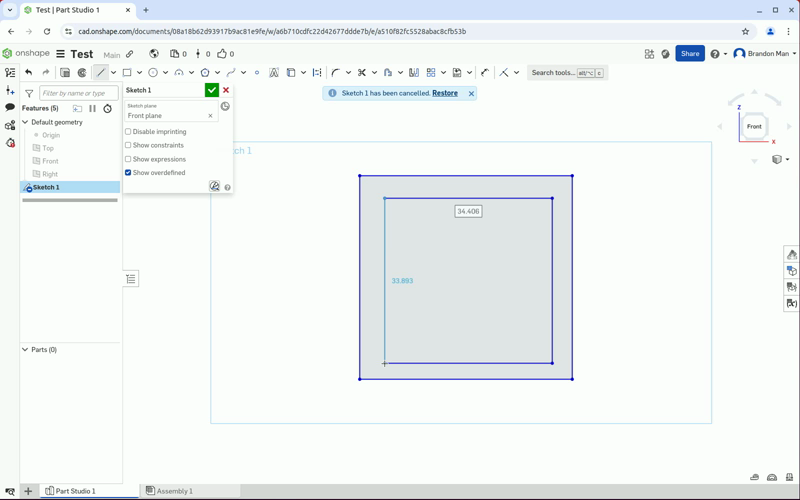
key_up(shift)
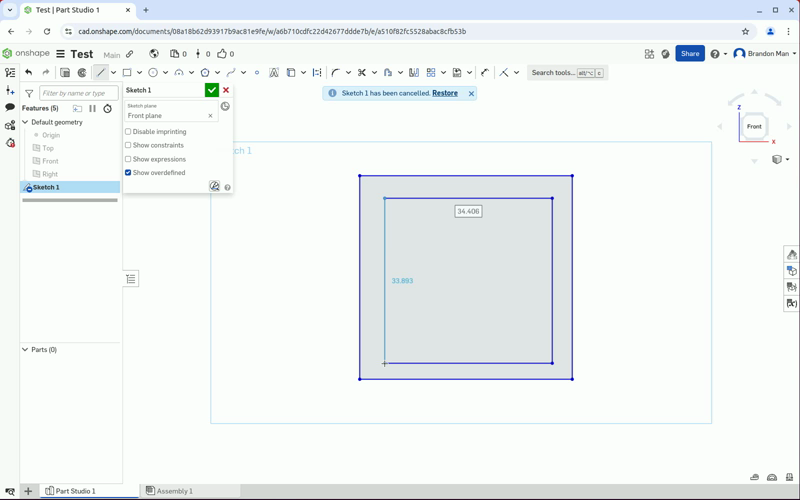
click(384, 363)
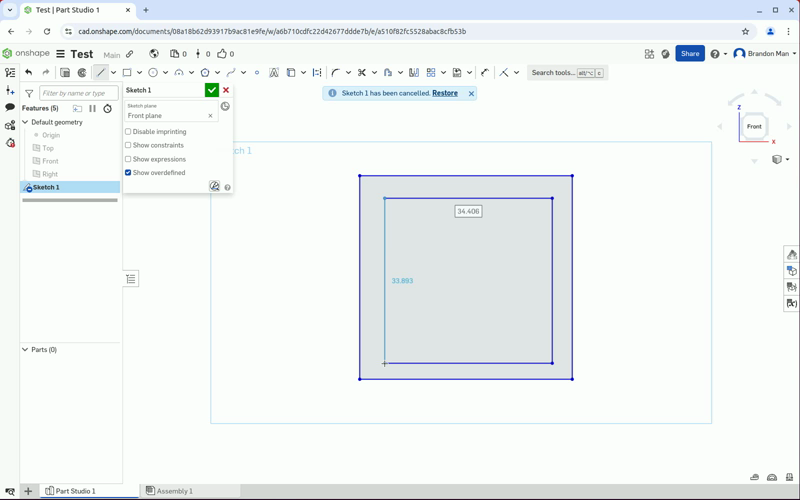
key(esc)
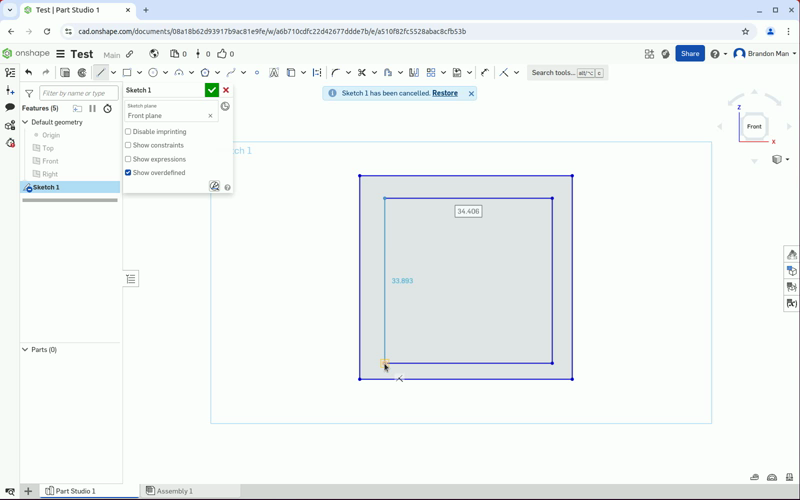
mouse_move(560, 187)
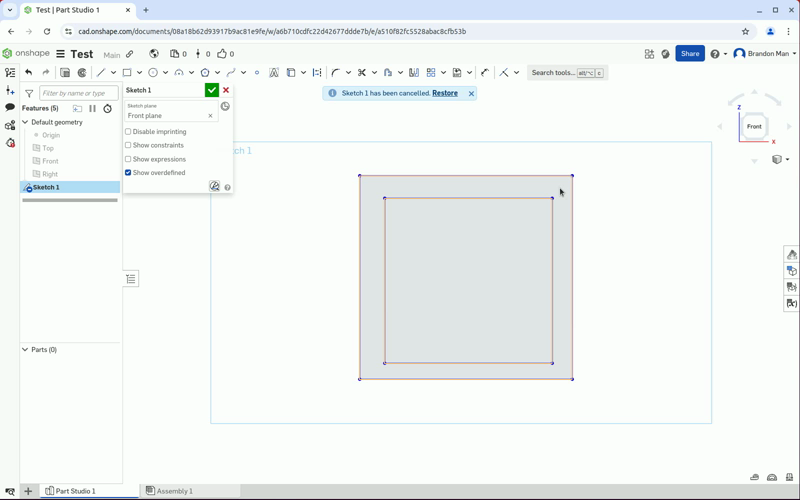
click(560, 187)
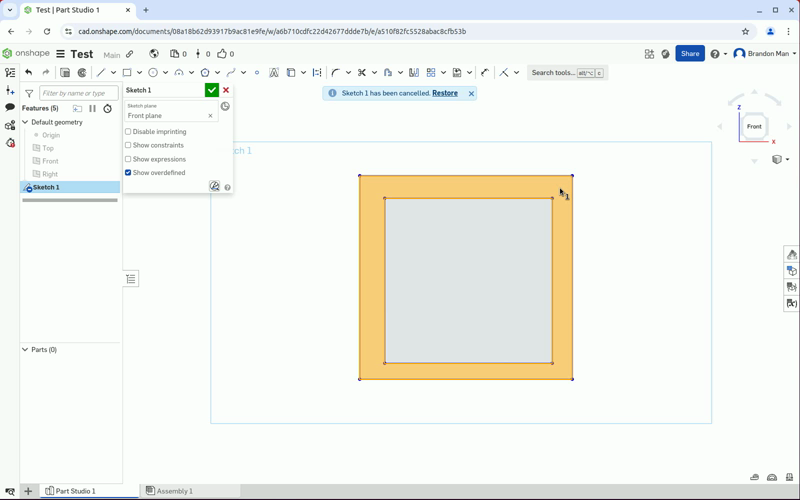
mouse_move(73, 352)
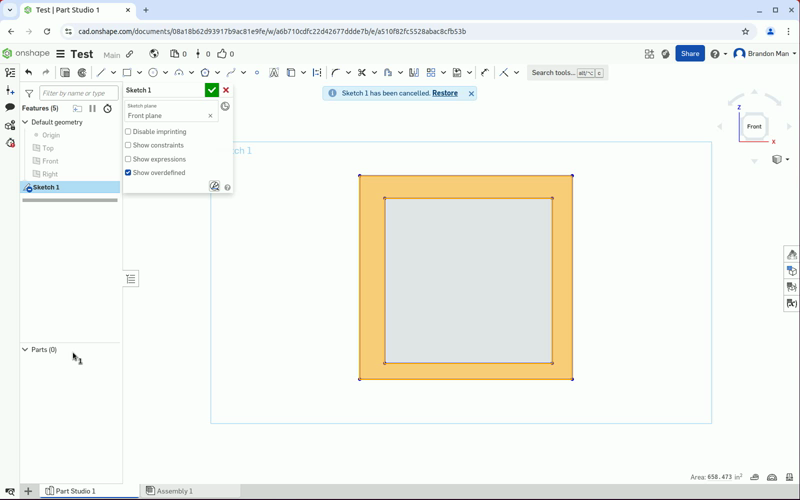
key(shift+y)
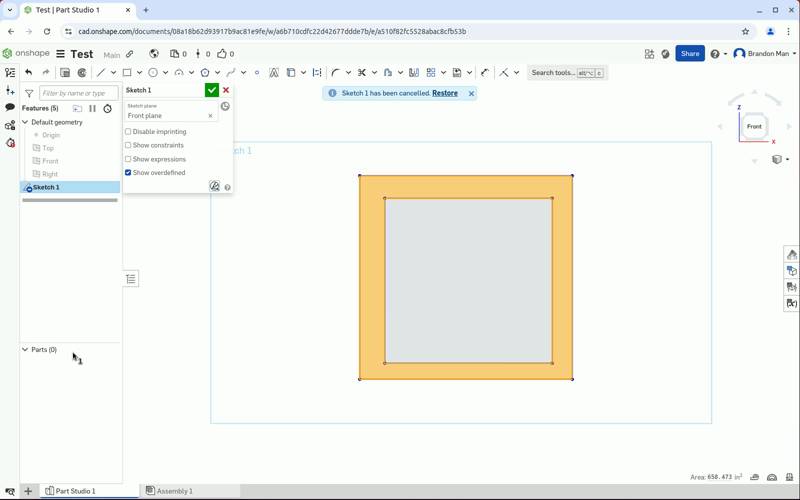
key(shift+e)
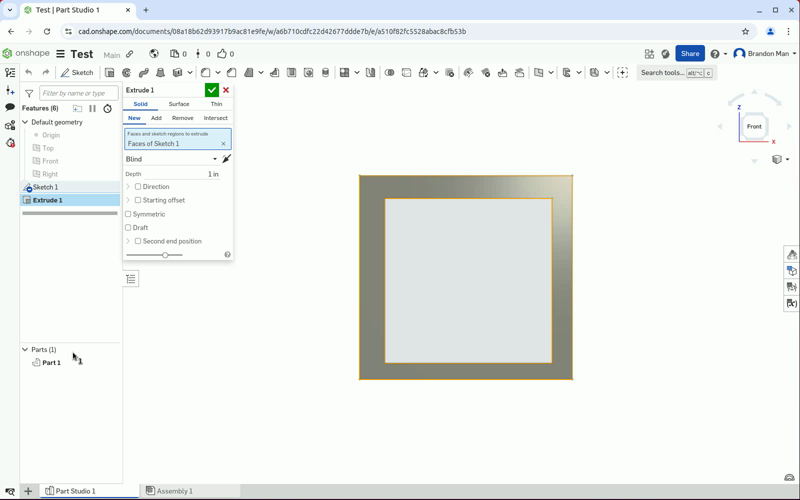
mouse_move(143, 106)
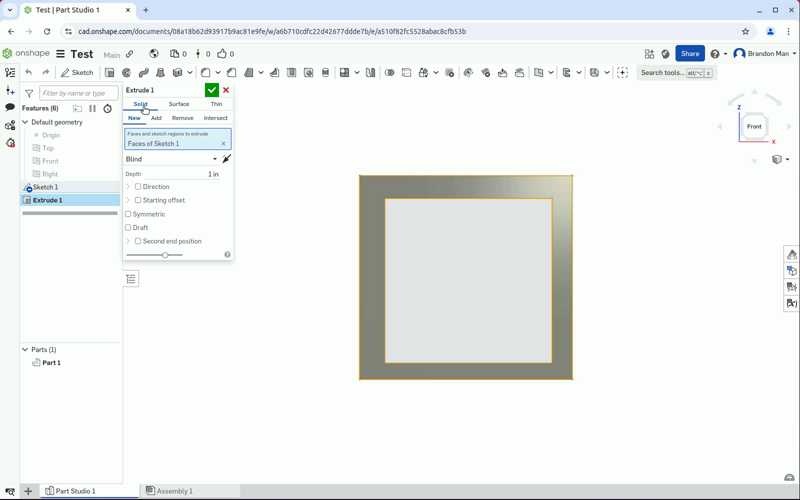
click(143, 106)
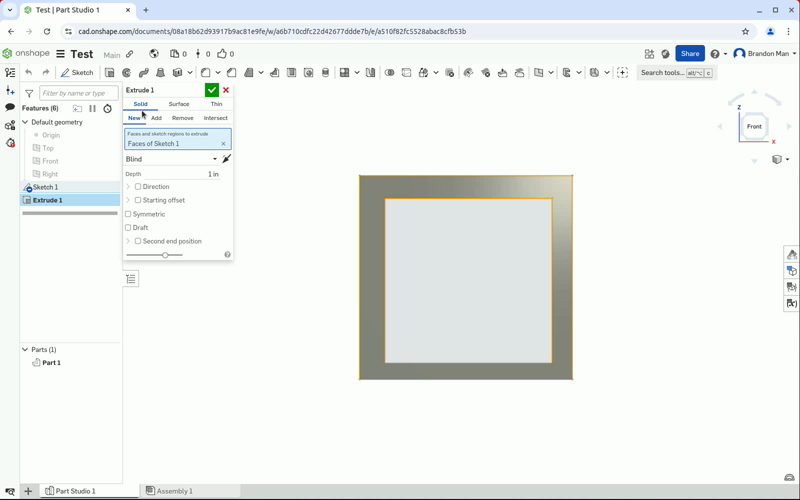
mouse_move(137, 120)
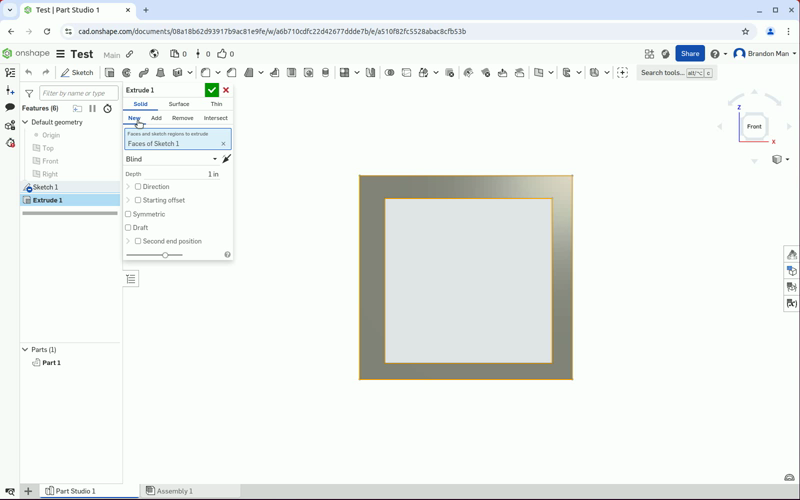
click(137, 120)
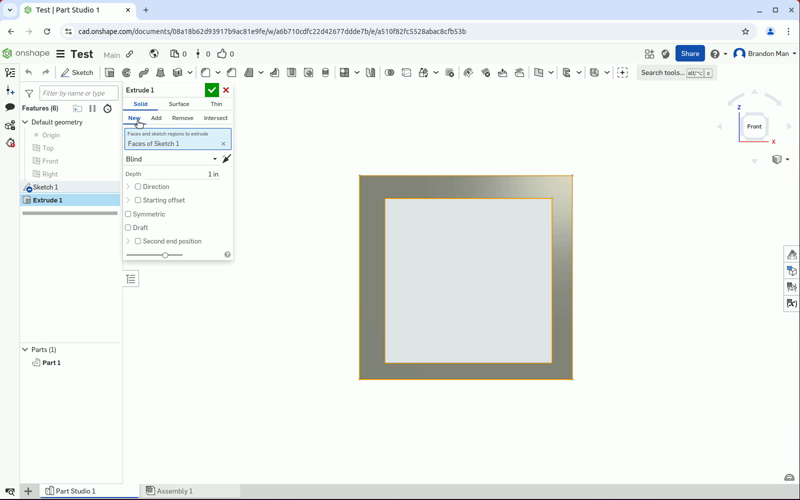
key(tab, 4)
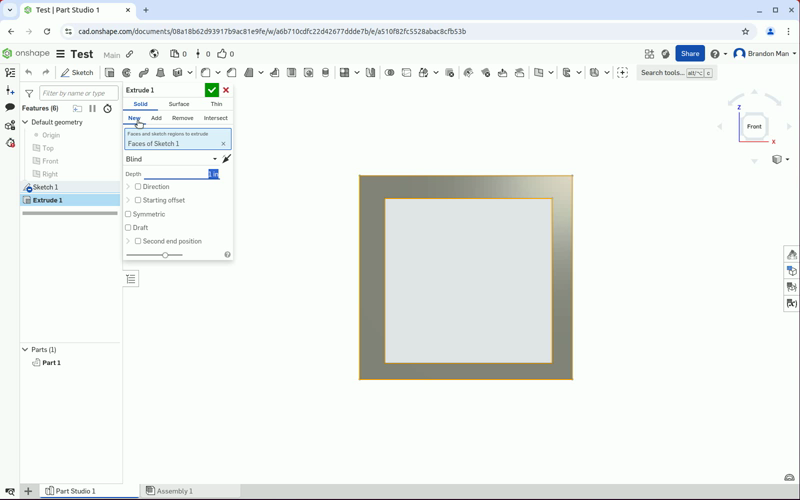
text(-18.294)
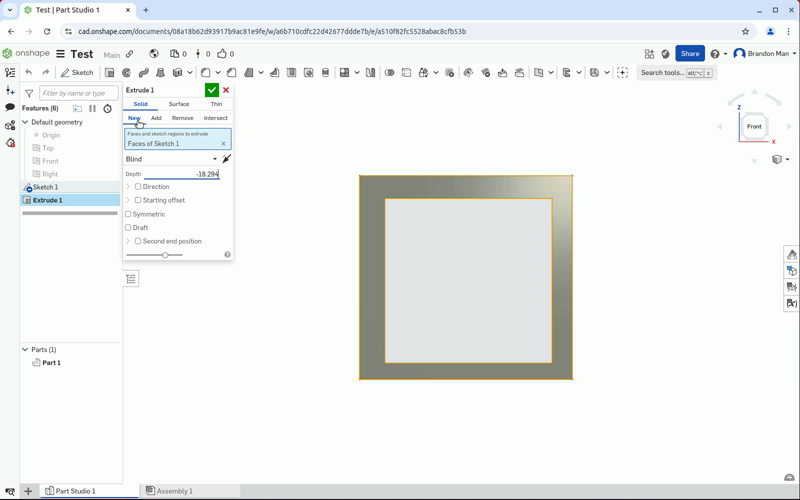
key(enter)
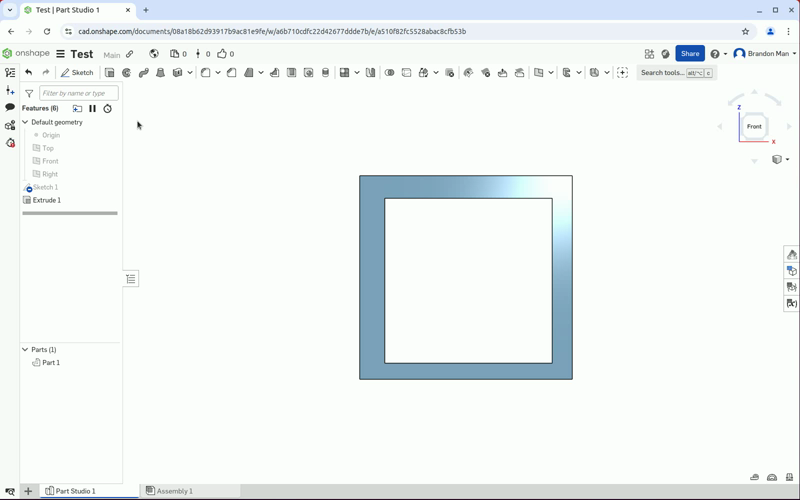
key(shift+h)
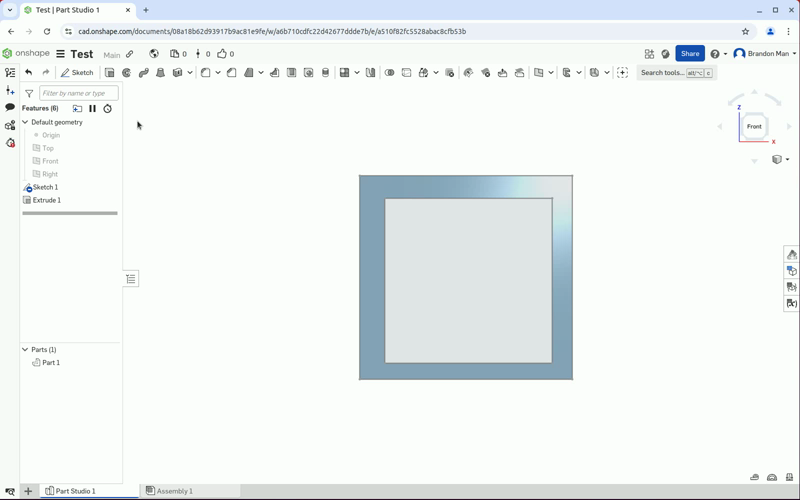
key(shift+h)
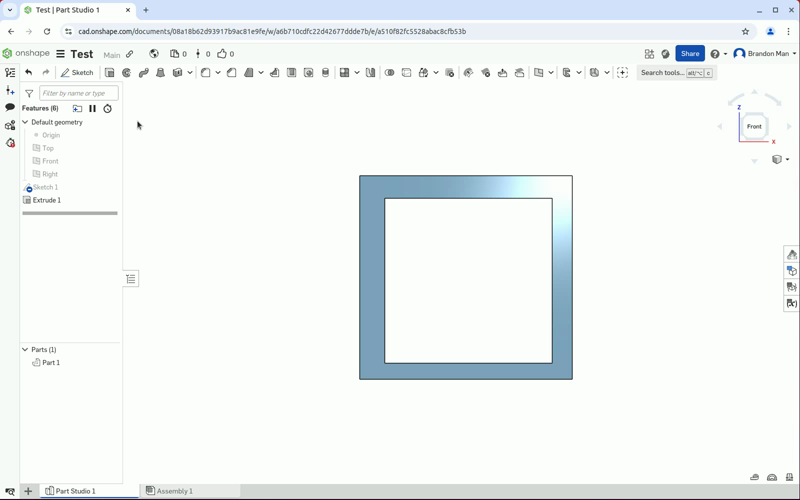
mouse_move(73, 189)
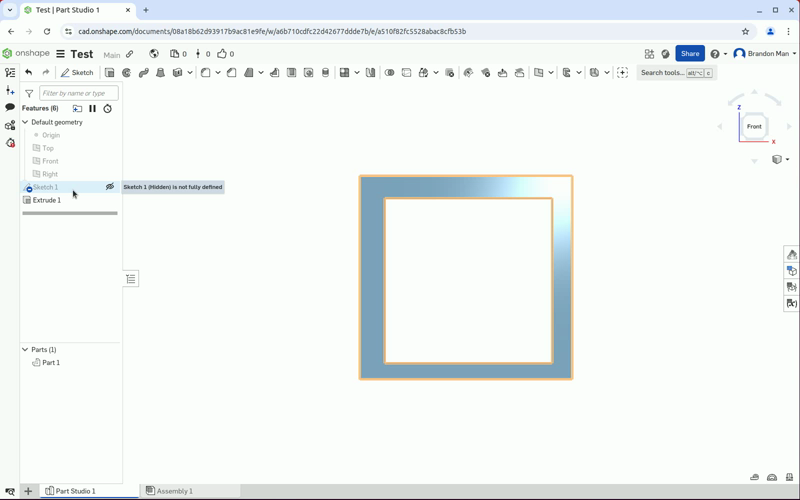
click(73, 189)
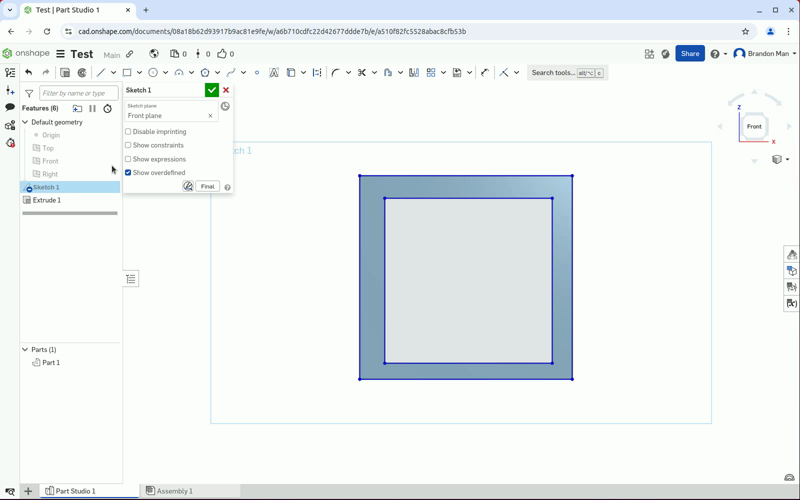
mouse_move(229, 92)
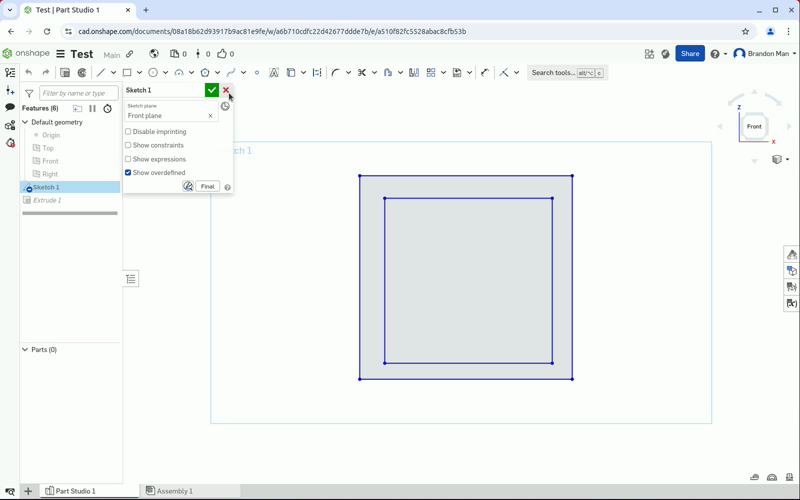
click(229, 92)
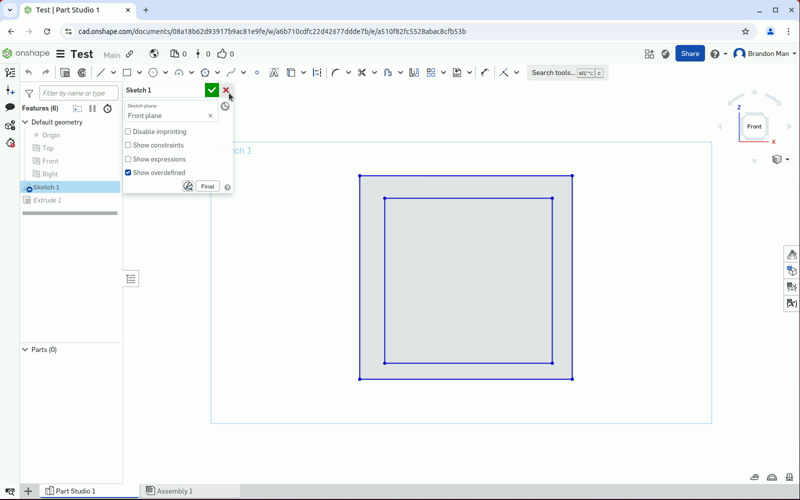
key(shift+s)
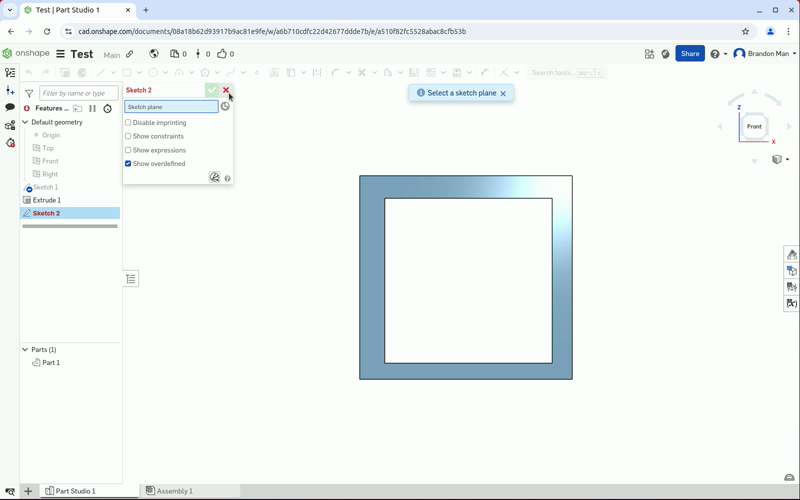
mouse_move(73, 163)
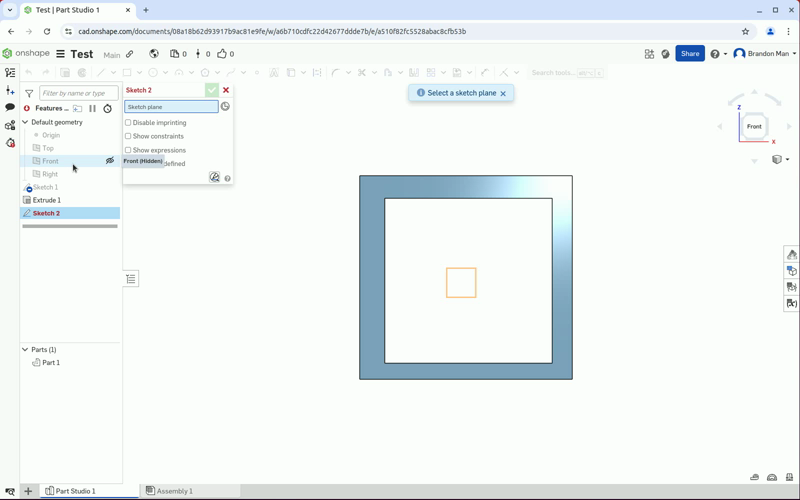
click(73, 163)
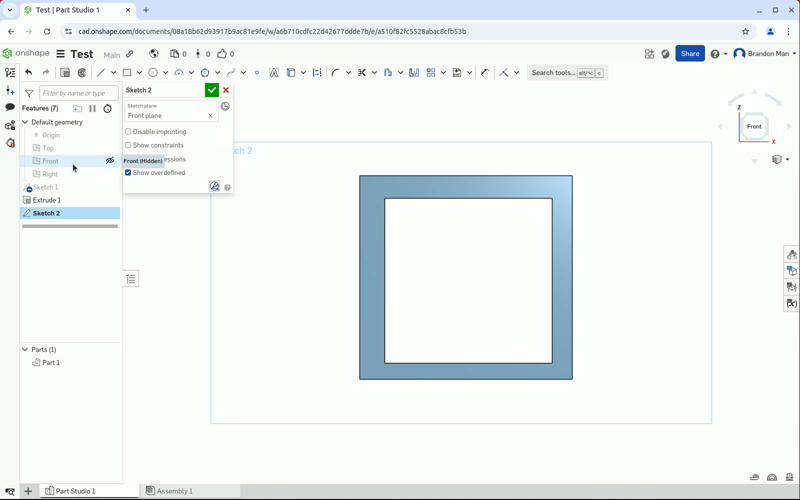
mouse_move(73, 352)
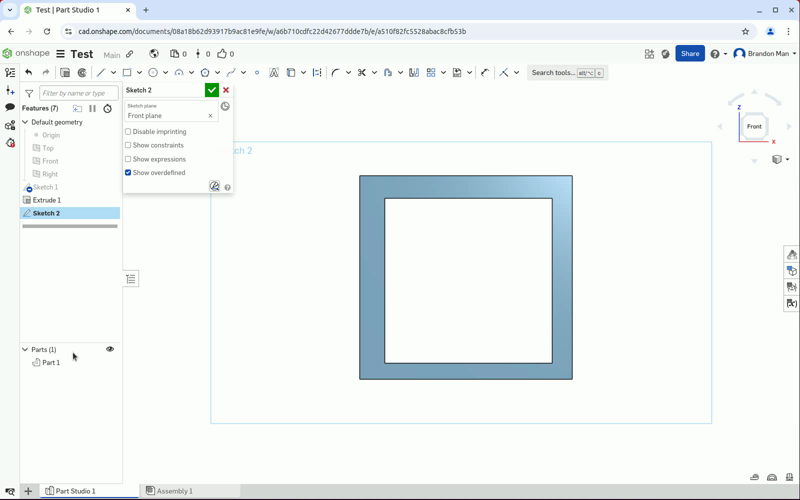
key(y)
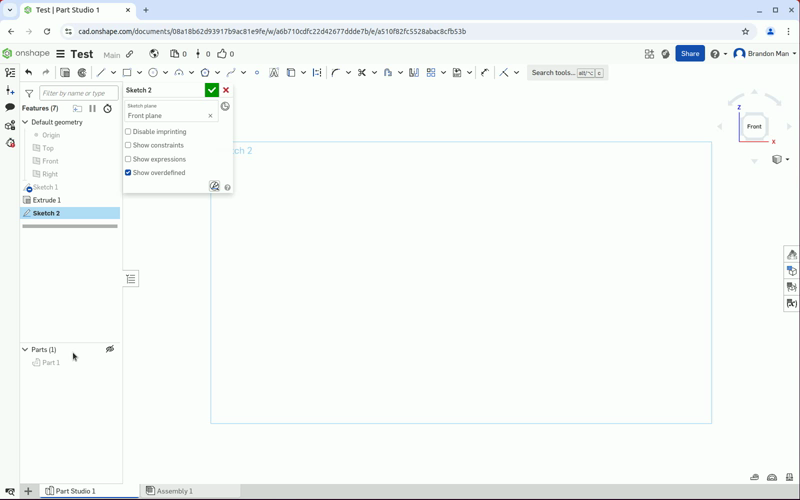
key(l)
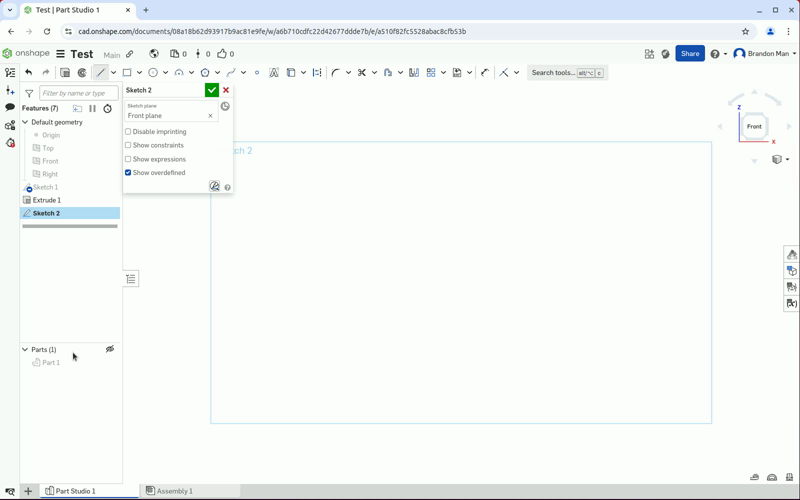
key_down(shift)
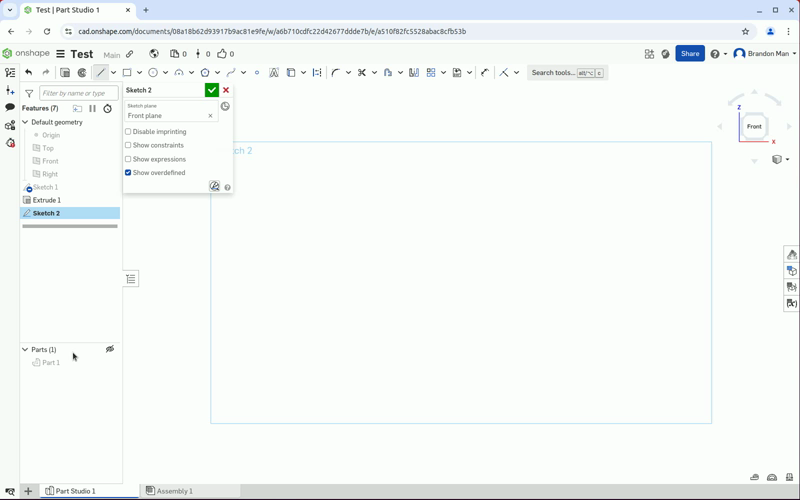
mouse_move(383, 362)
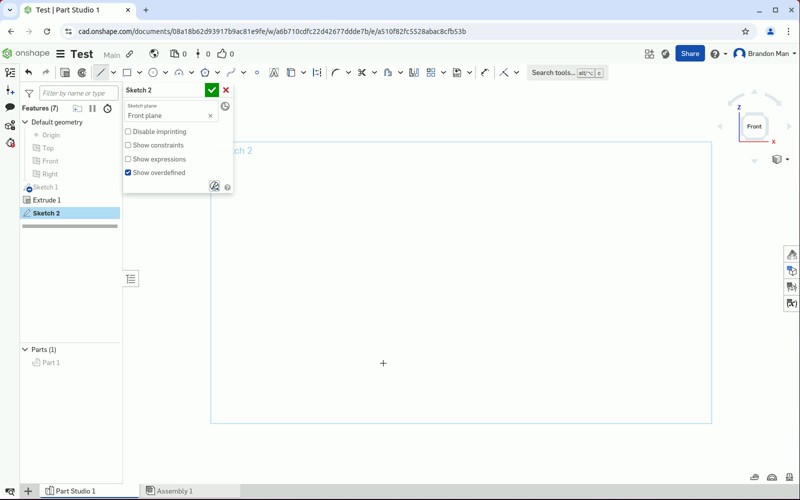
click(383, 362)
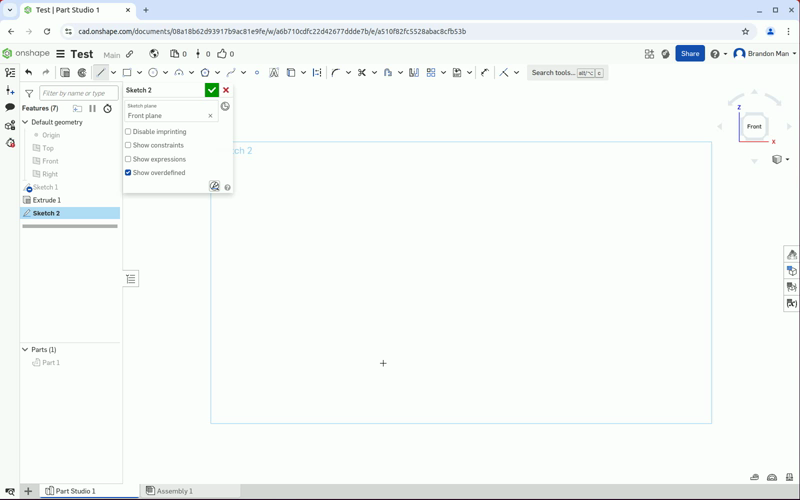
key_up(shift)
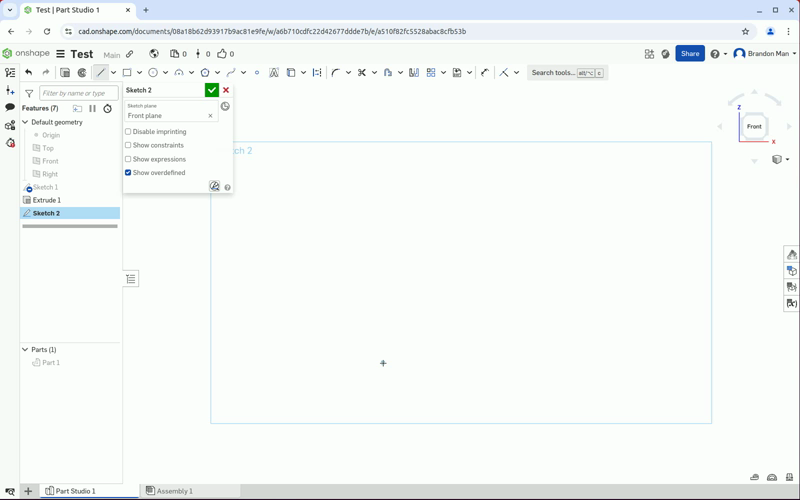
key_down(shift)
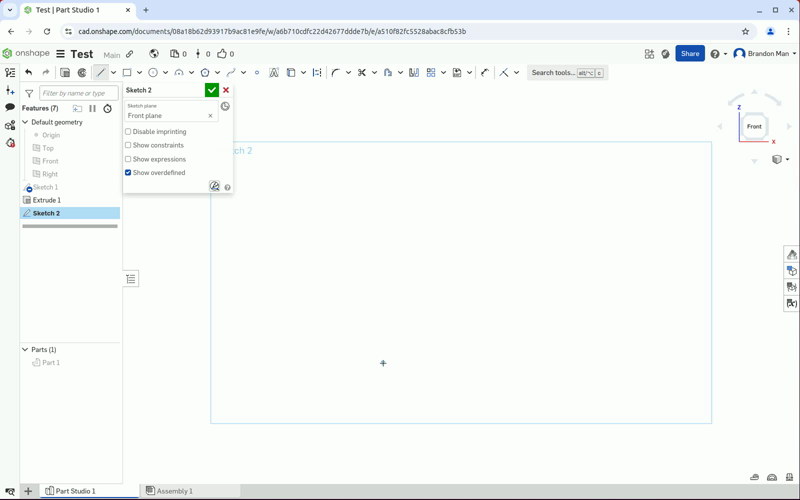
mouse_move(551, 362)
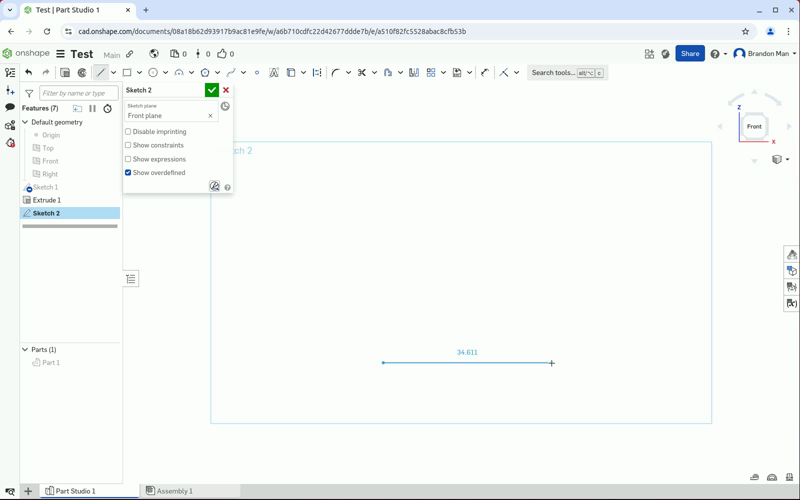
click(551, 362)
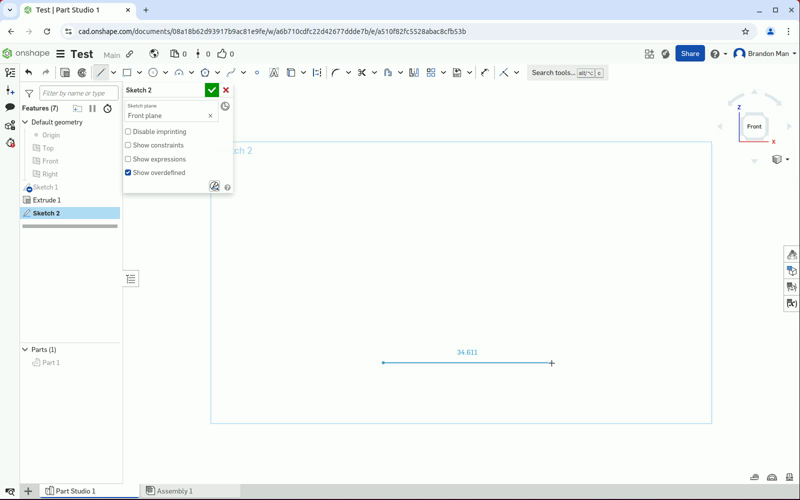
key_up(shift)
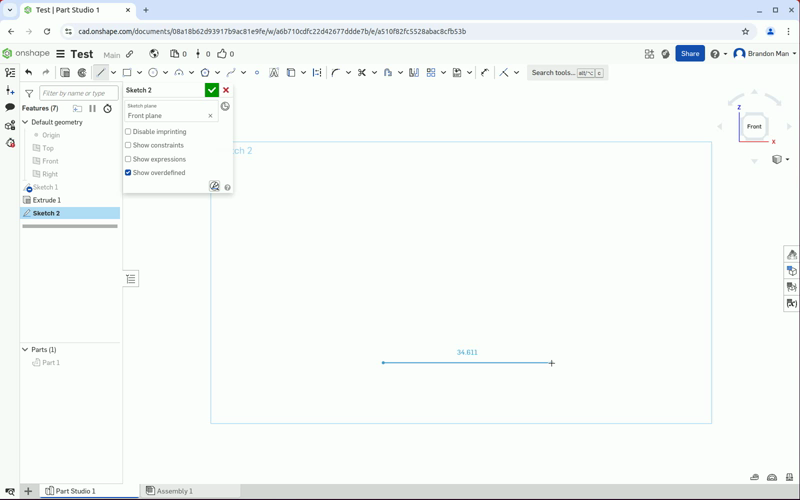
key_down(shift)
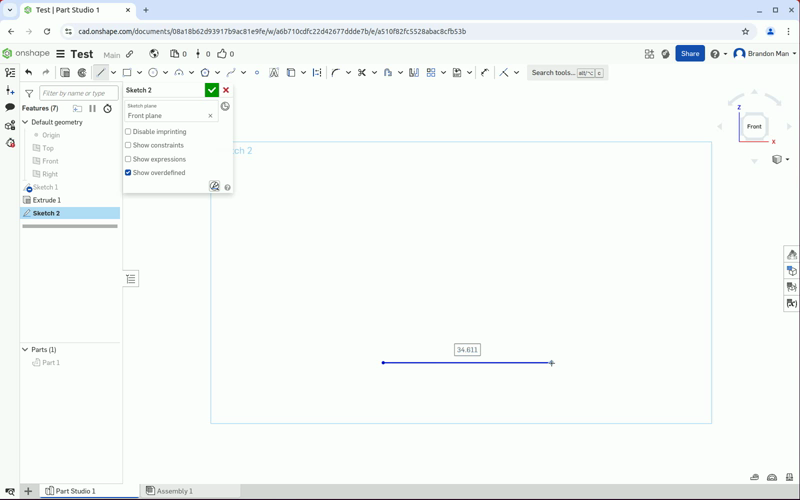
mouse_move(551, 198)
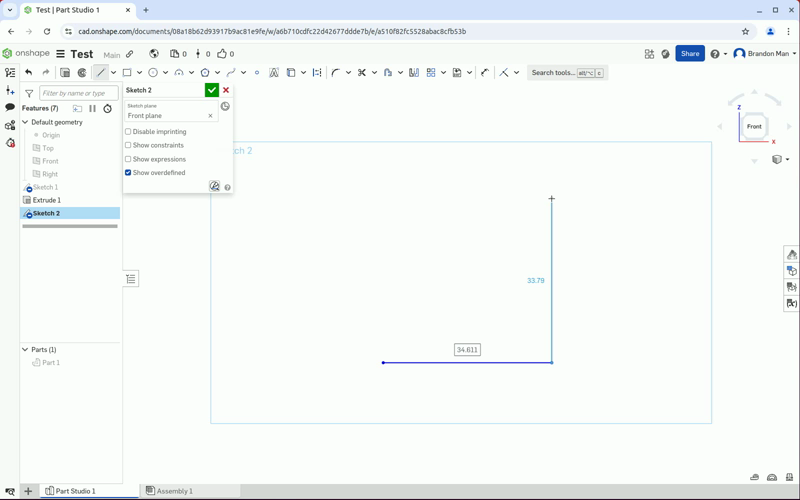
click(551, 198)
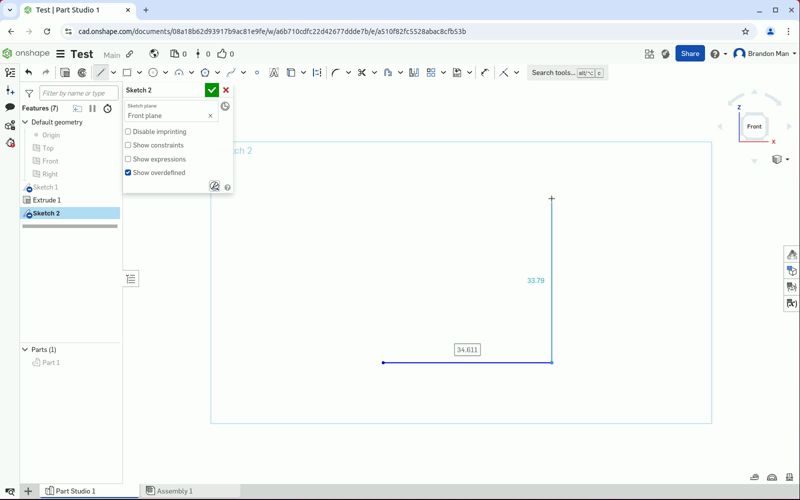
key_up(shift)
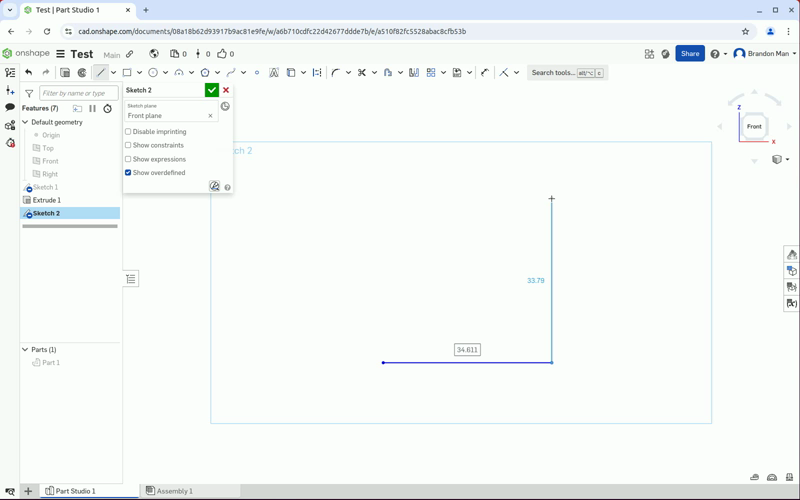
key_down(shift)
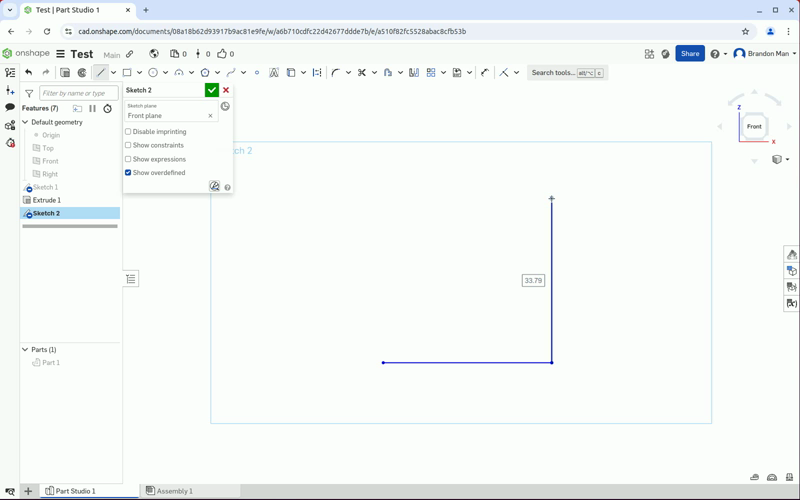
mouse_move(383, 198)
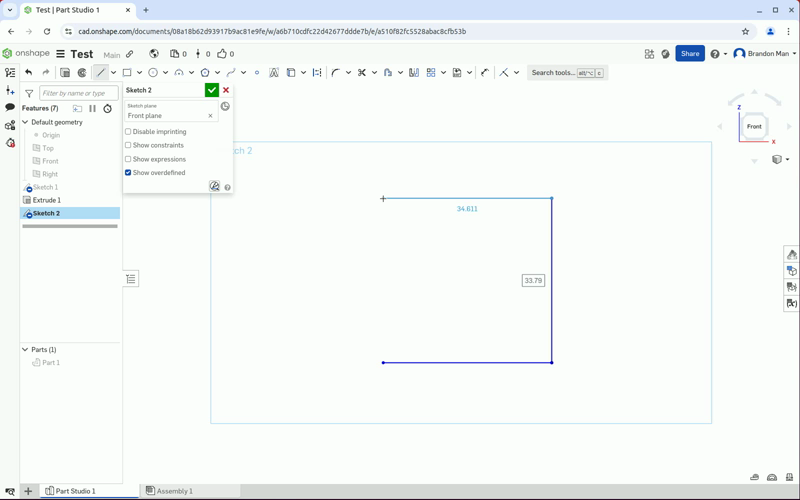
click(383, 198)
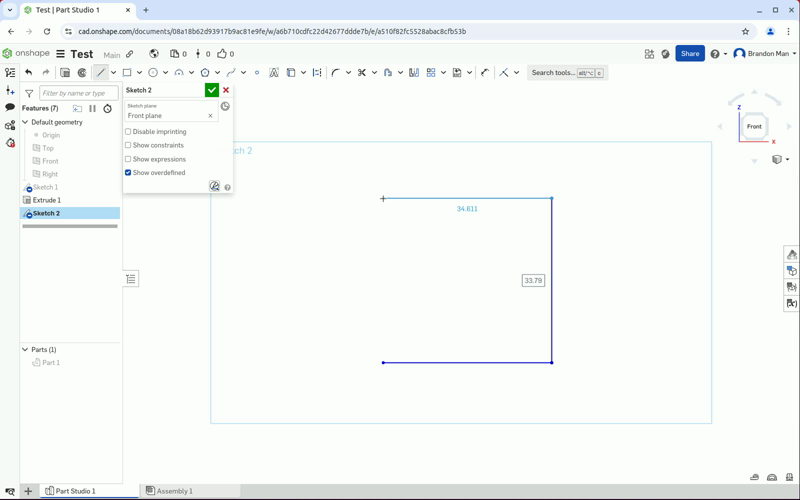
key_up(shift)
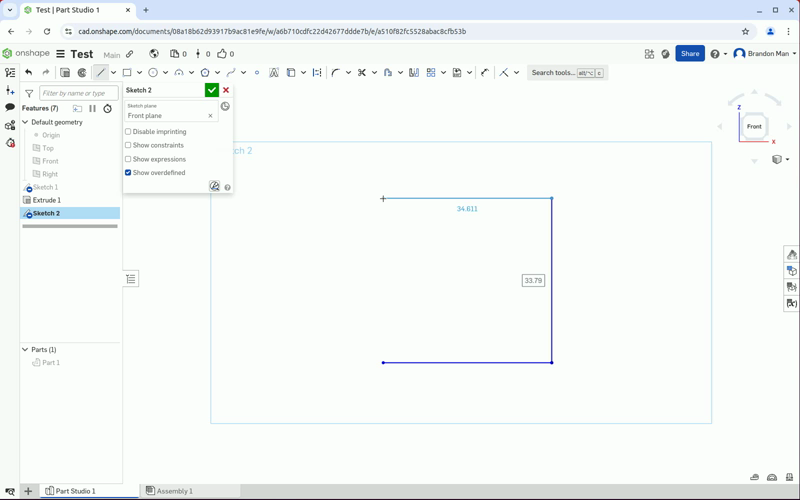
key_down(shift)
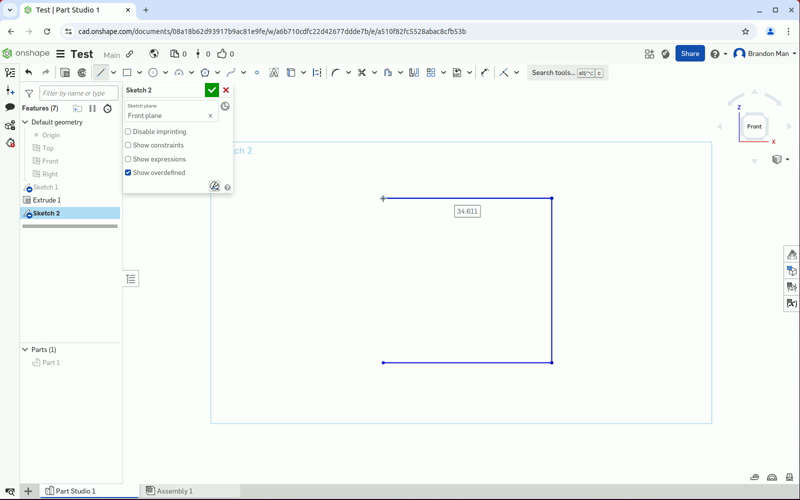
mouse_move(383, 362)
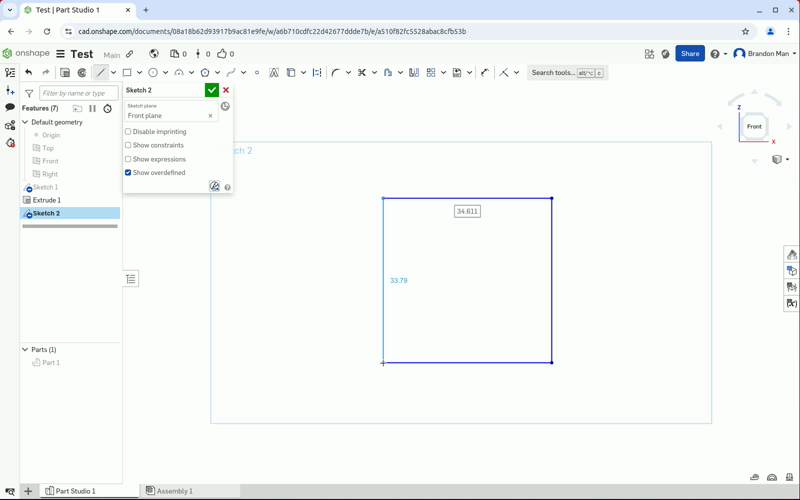
key_up(shift)
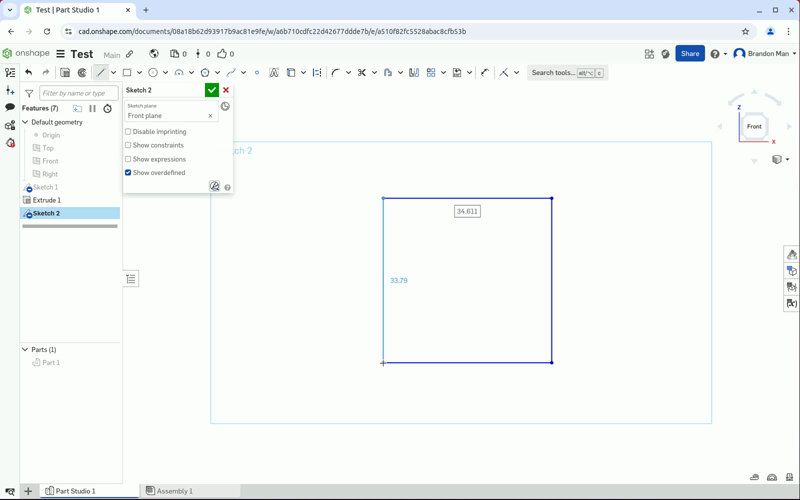
click(383, 362)
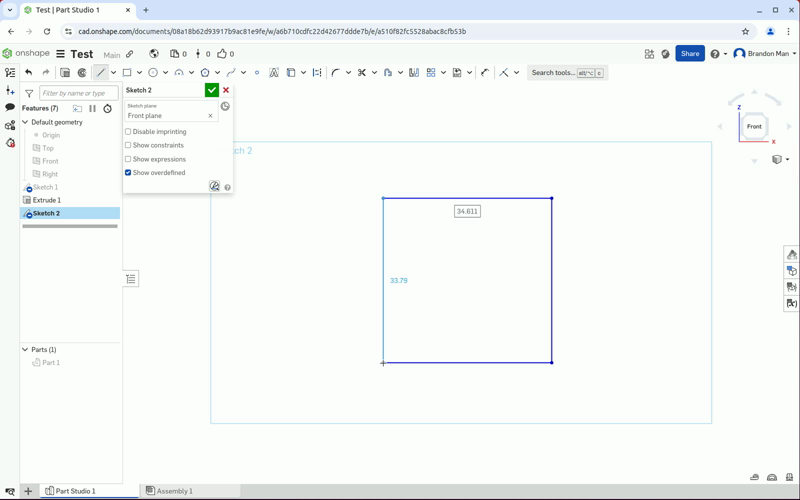
key(esc)
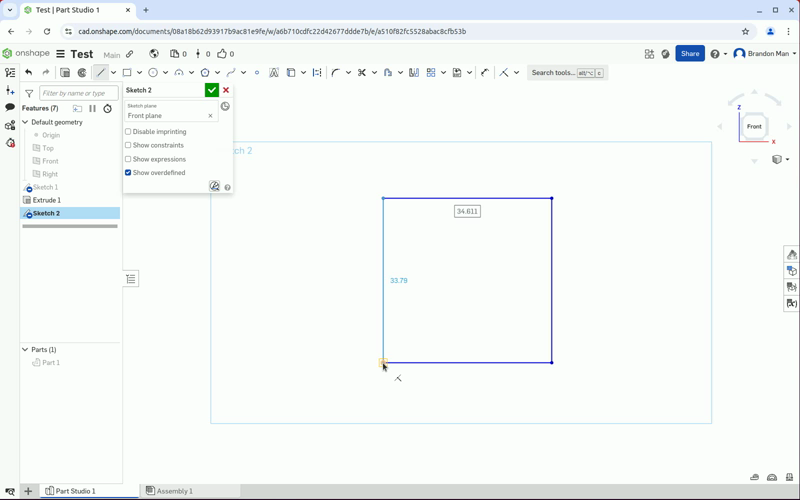
mouse_move(473, 306)
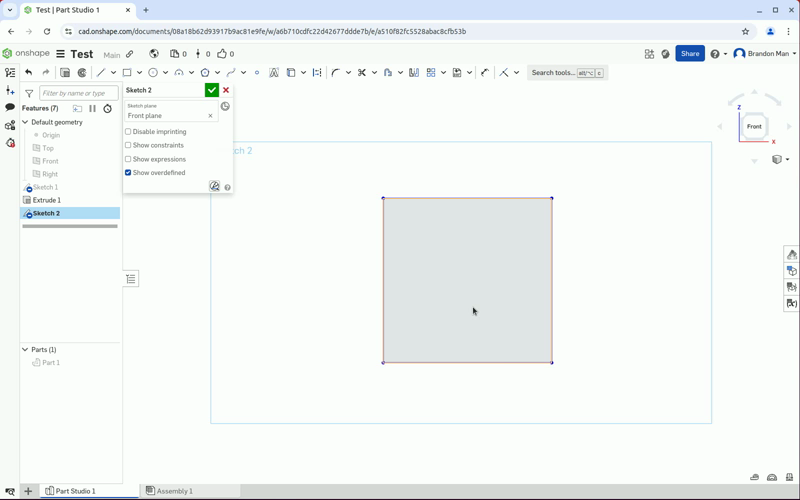
click(473, 306)
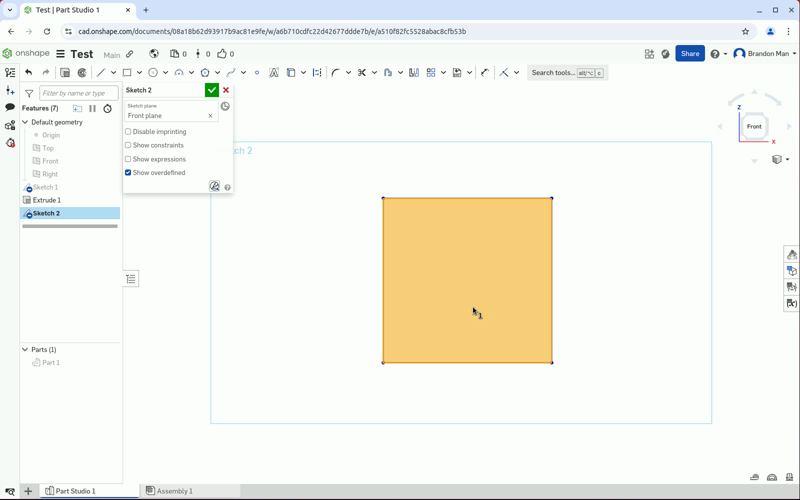
mouse_move(73, 352)
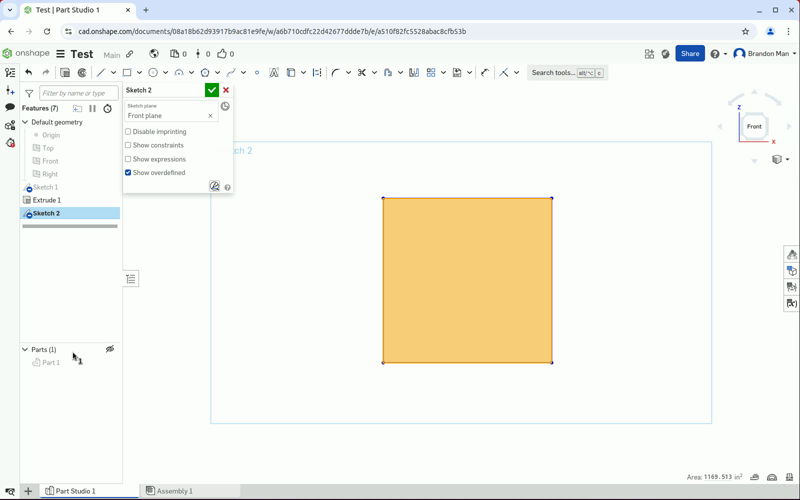
key(shift+y)
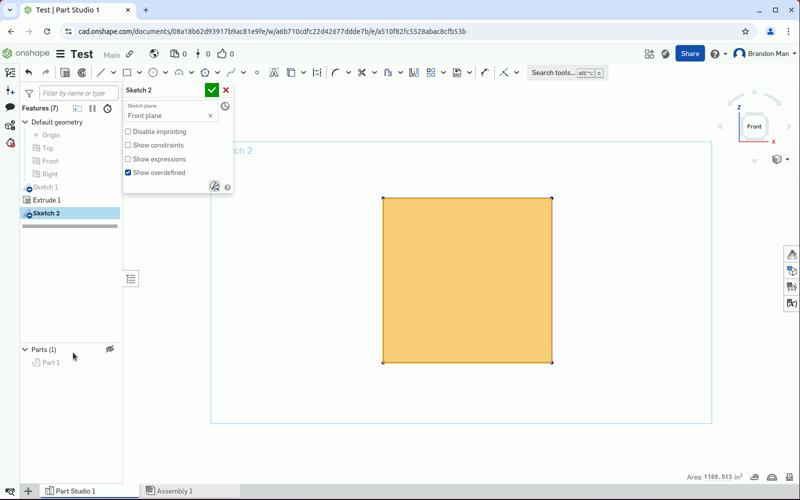
key(shift+e)
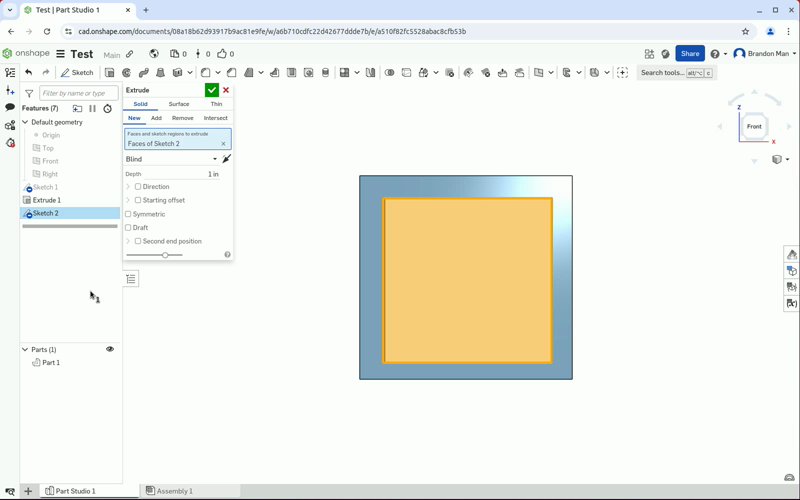
mouse_move(143, 106)
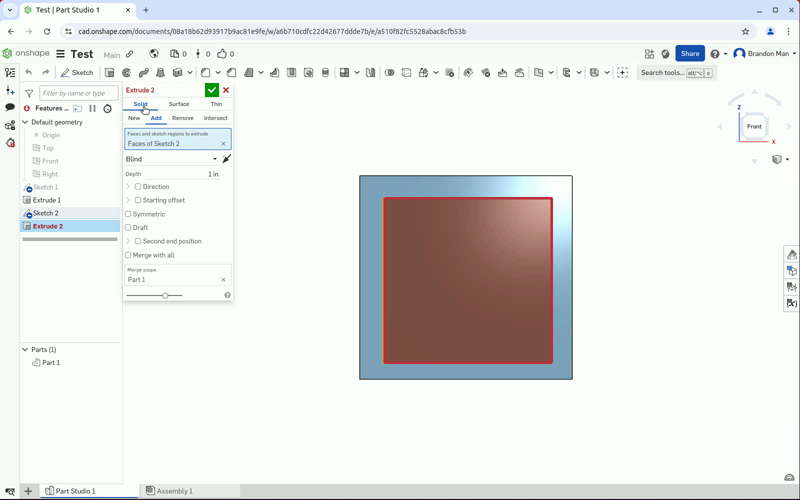
click(143, 106)
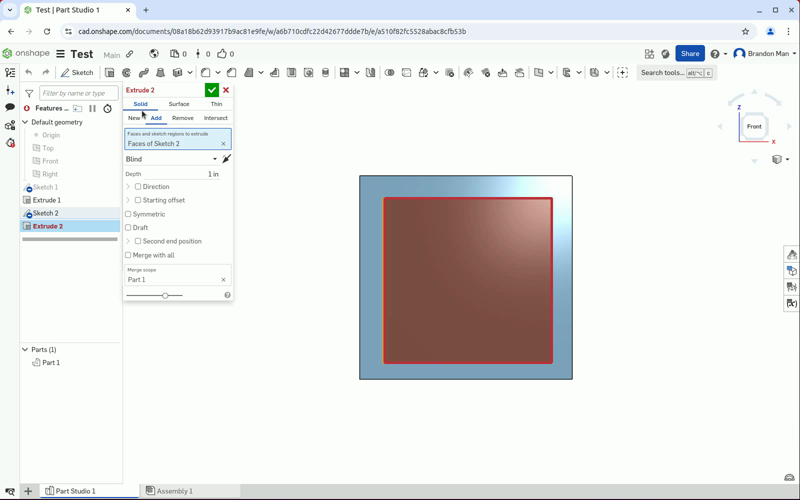
mouse_move(137, 120)
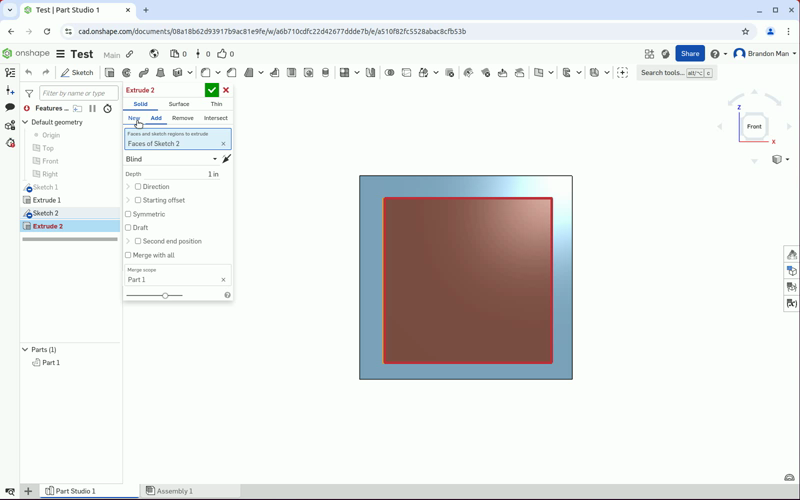
click(137, 120)
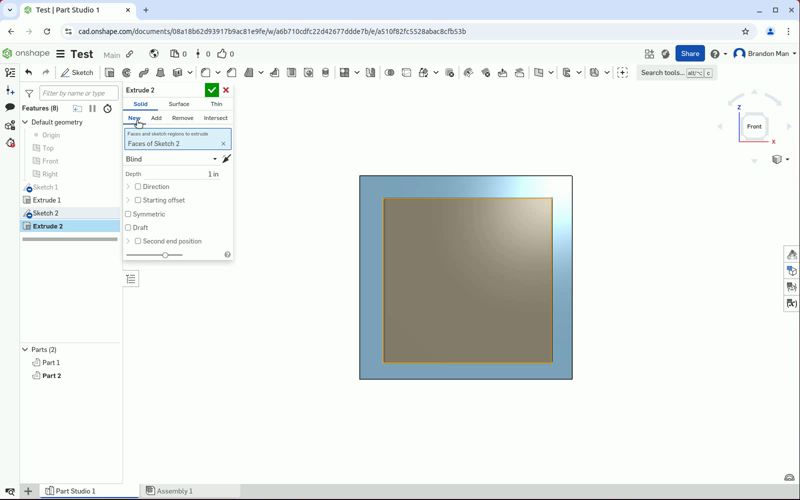
key(tab, 4)
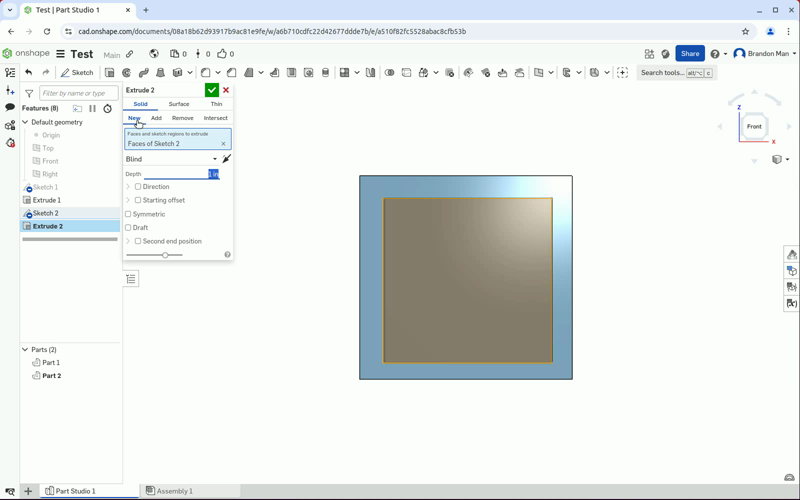
text(-18.294)
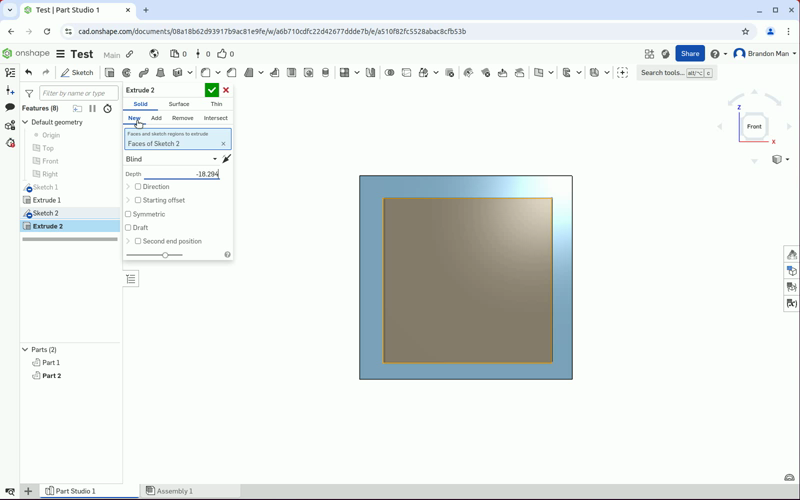
key(enter)
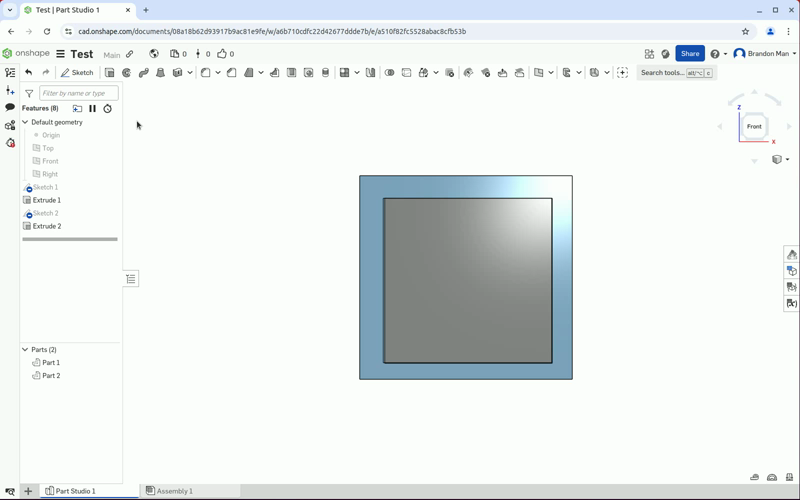
key(shift+h)
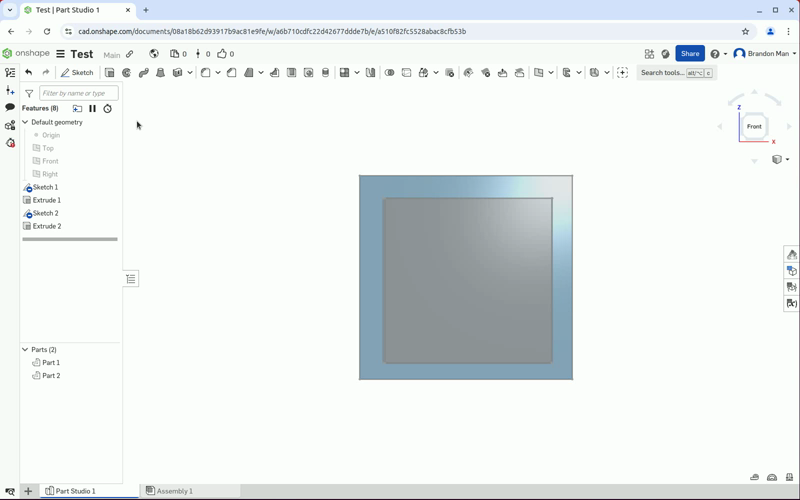
key(shift+h)
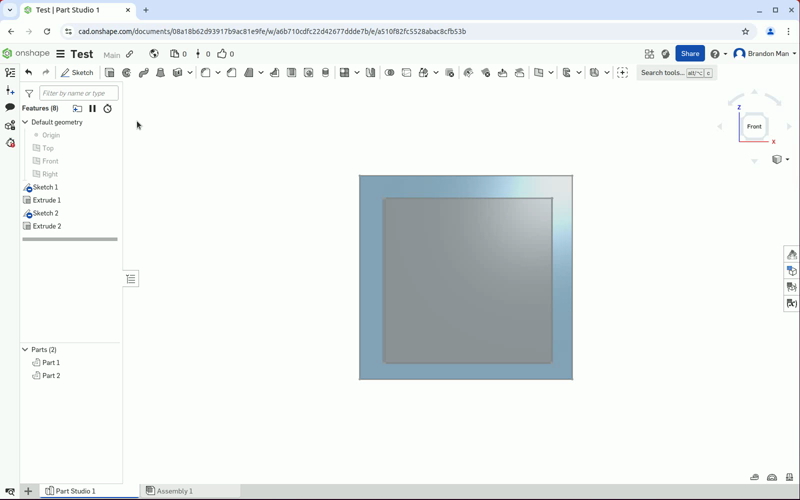
key(shift+7)
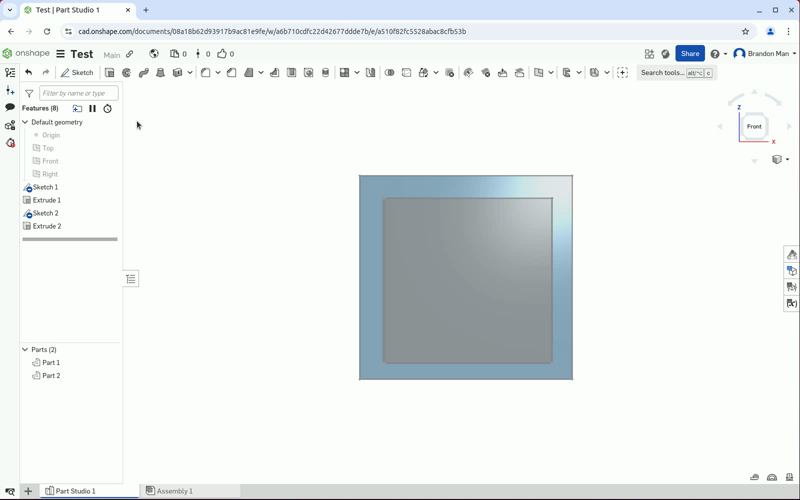
key(left, 2)
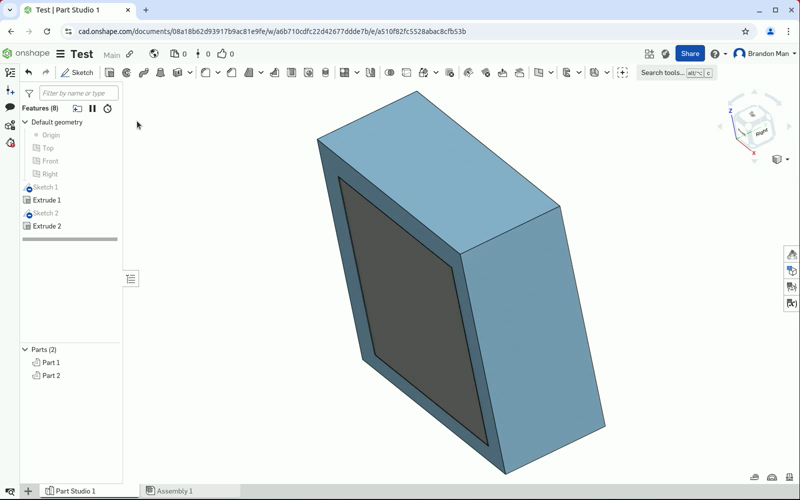
key(down, 2)
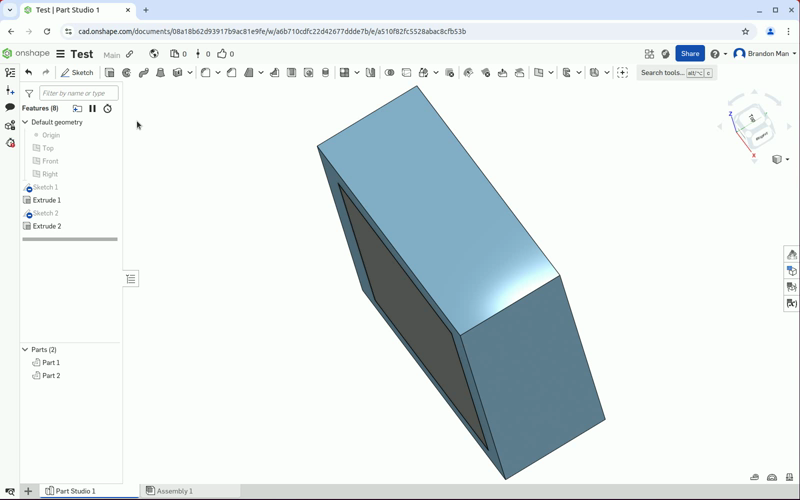
key(up, 2)
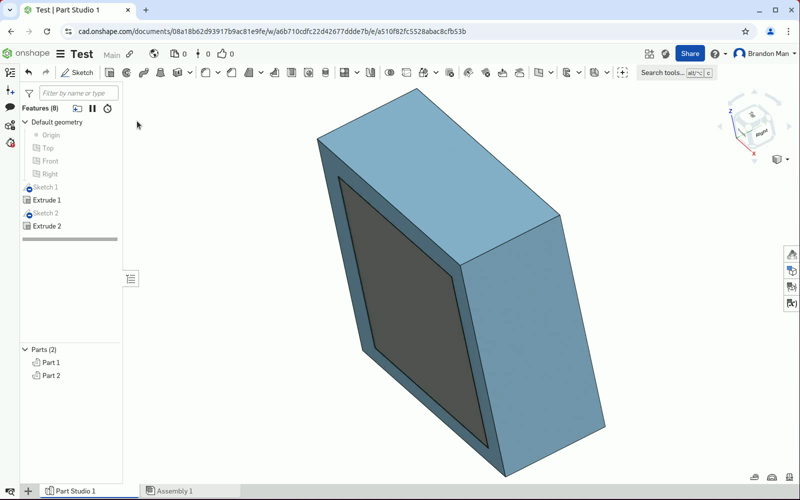
key(right, 2)
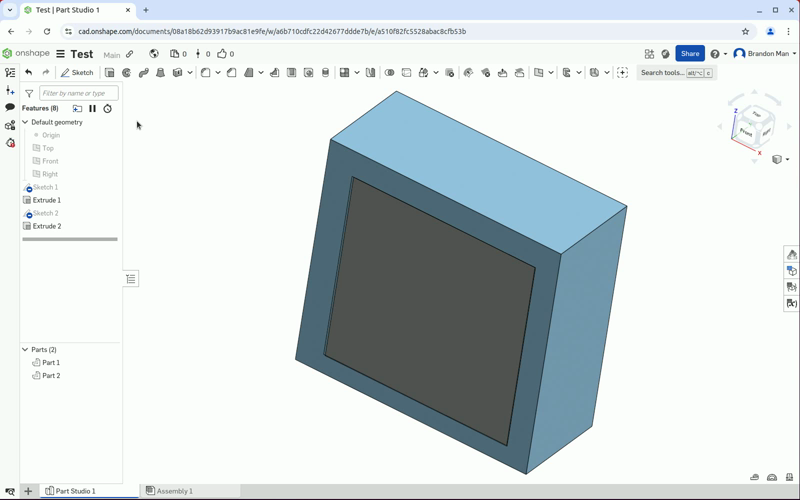
mouse_move(73, 189)
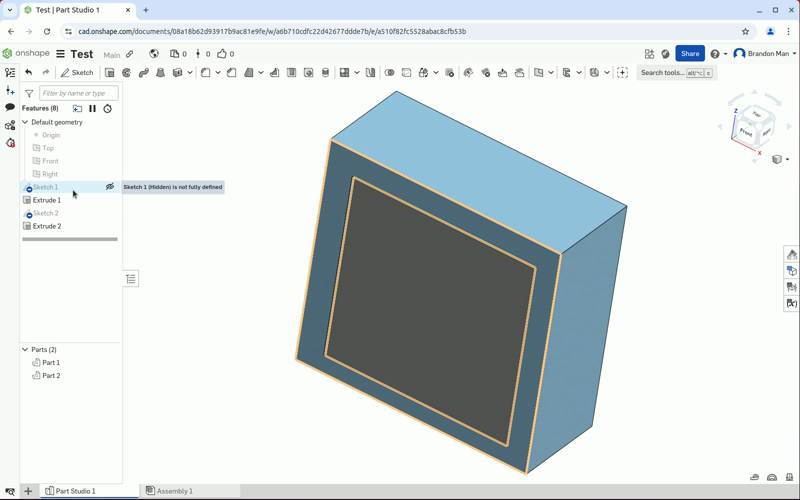
click(73, 189)